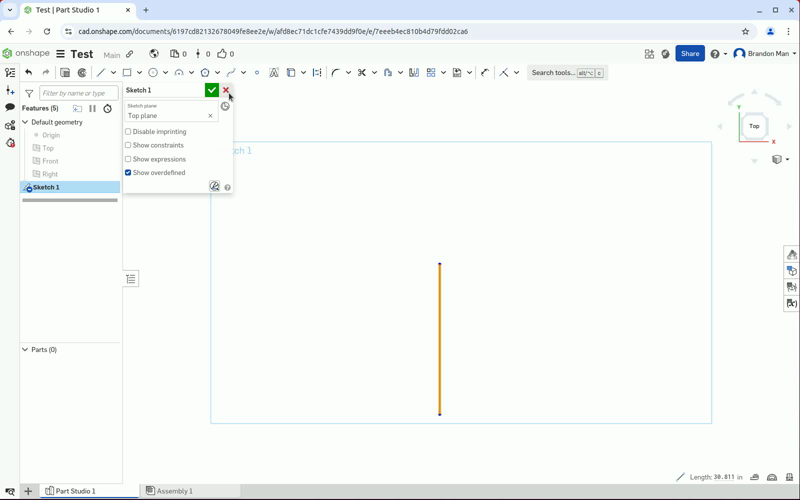
key(shift+h)
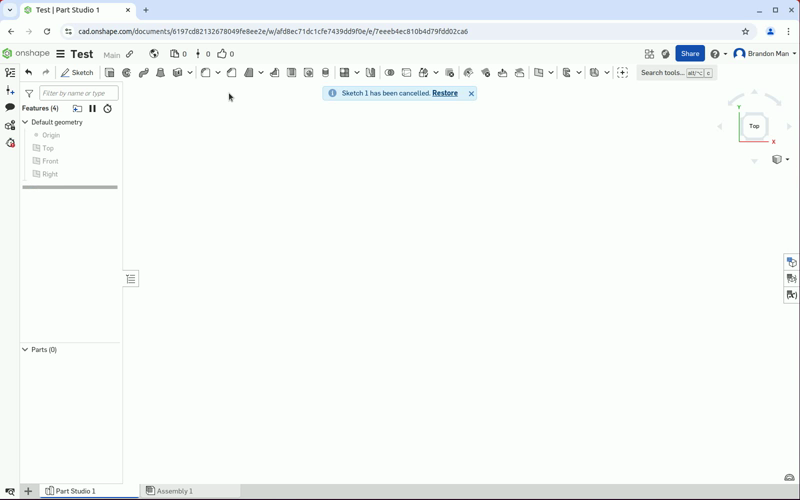
mouse_move(73, 352)
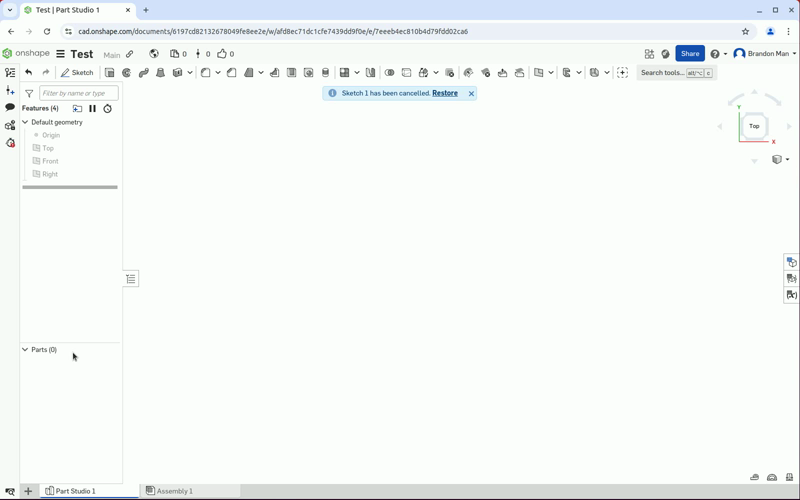
key(y)
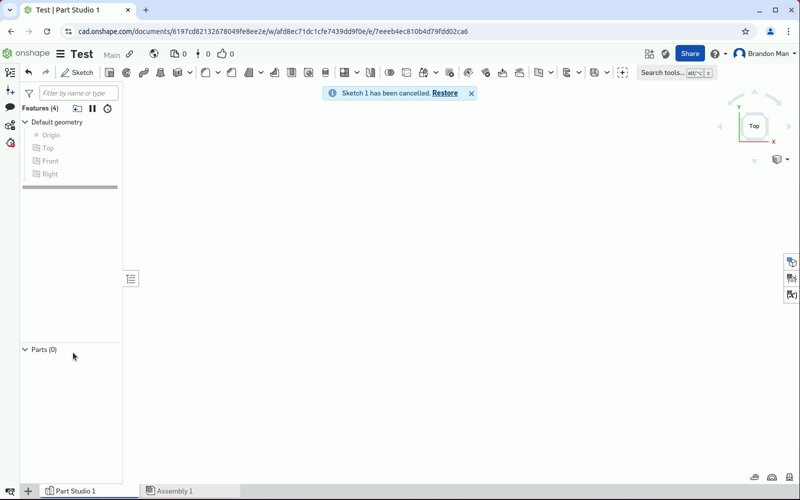
key(shift+p)
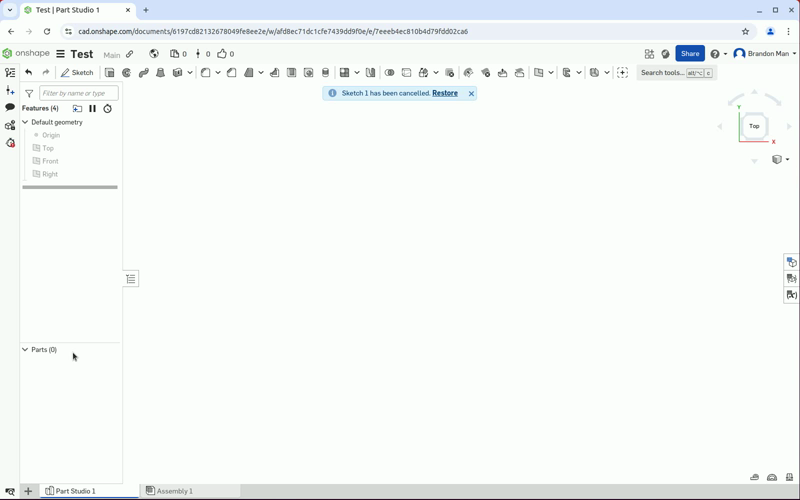
key(space)
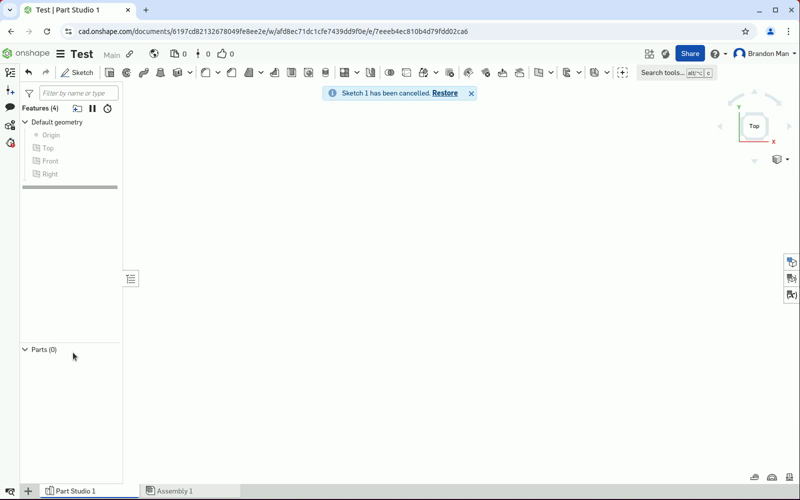
key_down(shift)
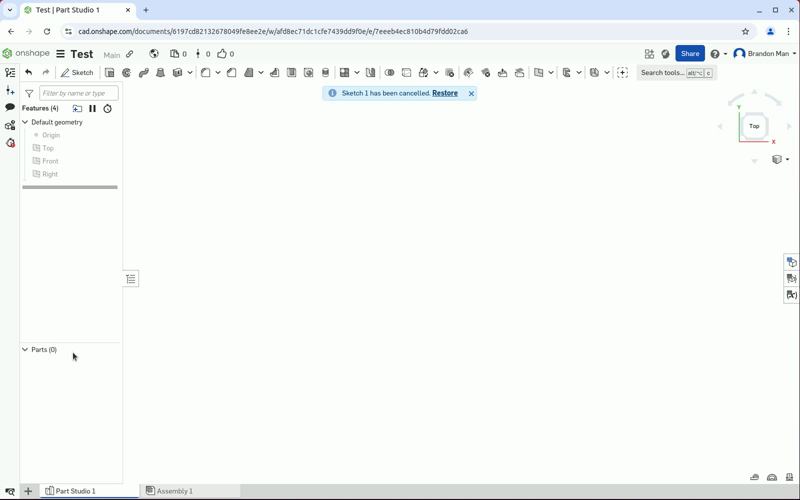
key(up)
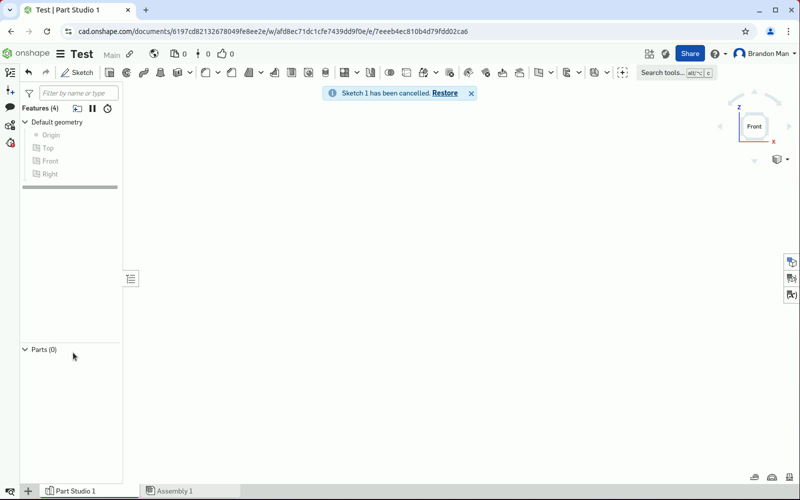
key_up(shift)
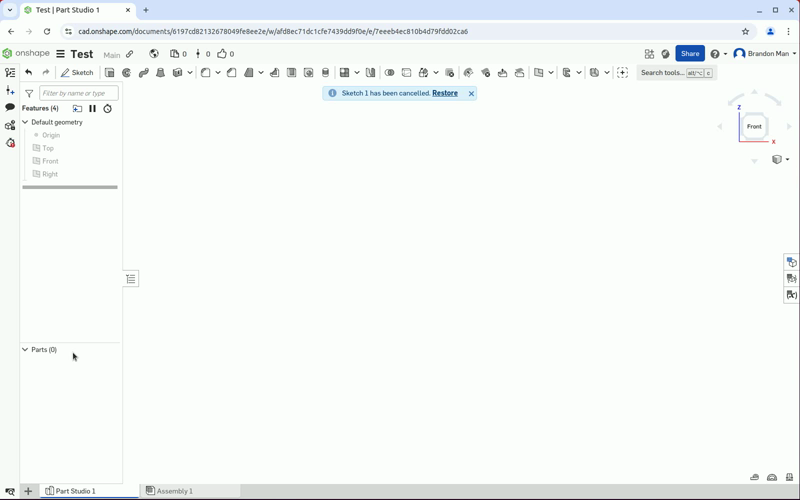
mouse_move(73, 352)
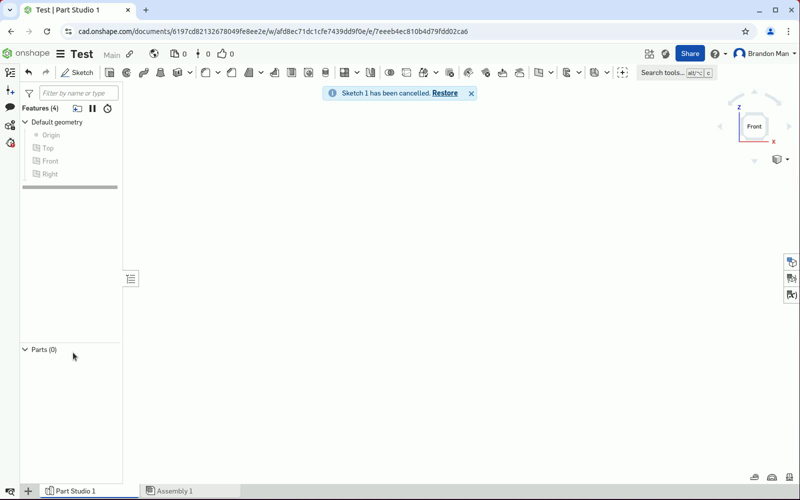
key(shift+y)
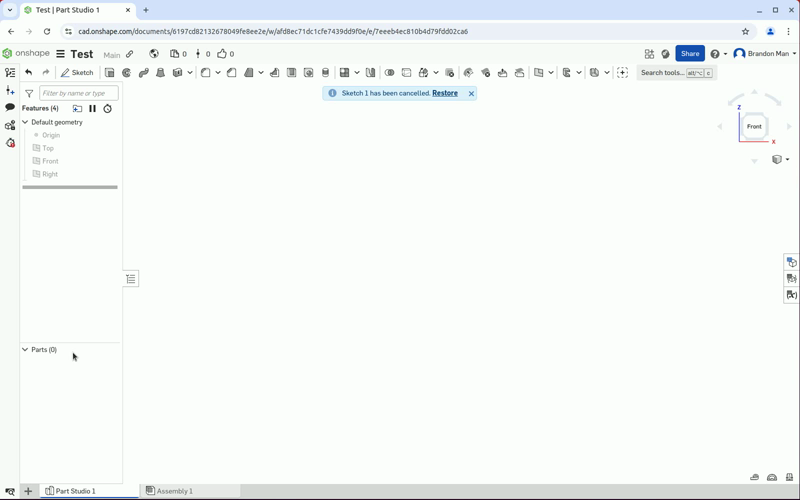
key(shift+s)
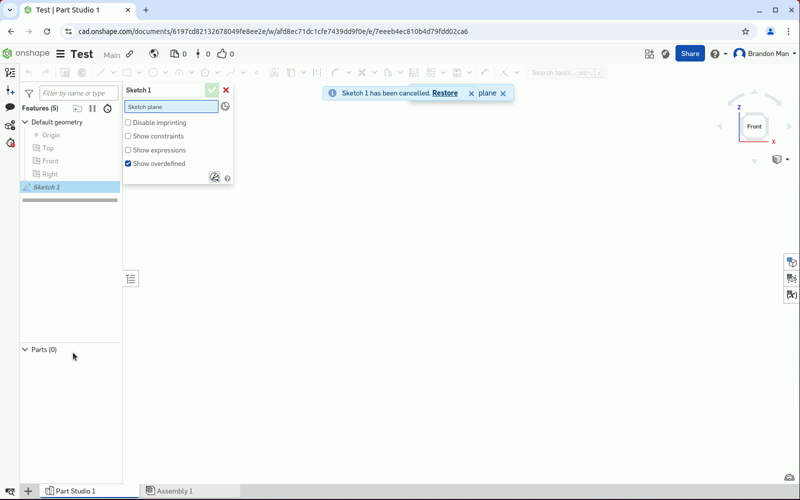
mouse_move(73, 163)
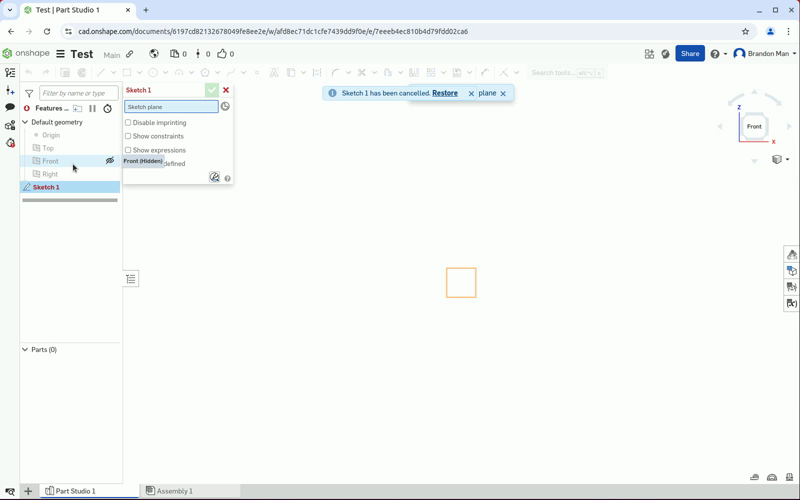
click(73, 163)
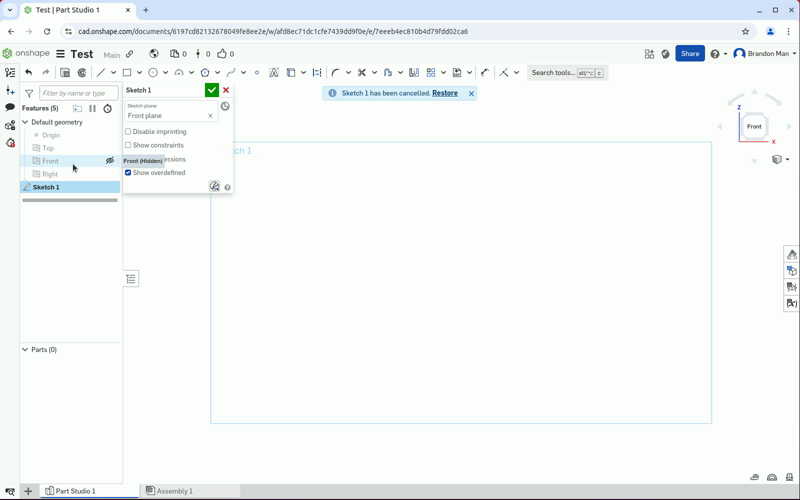
mouse_move(73, 352)
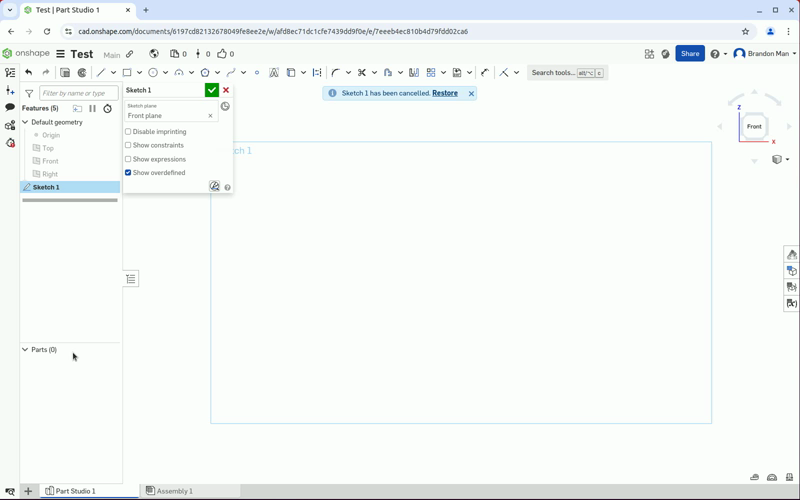
key(y)
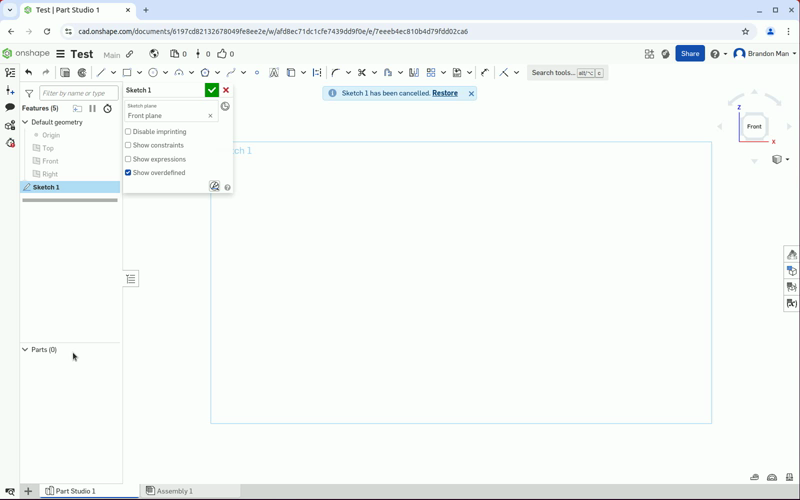
key(l)
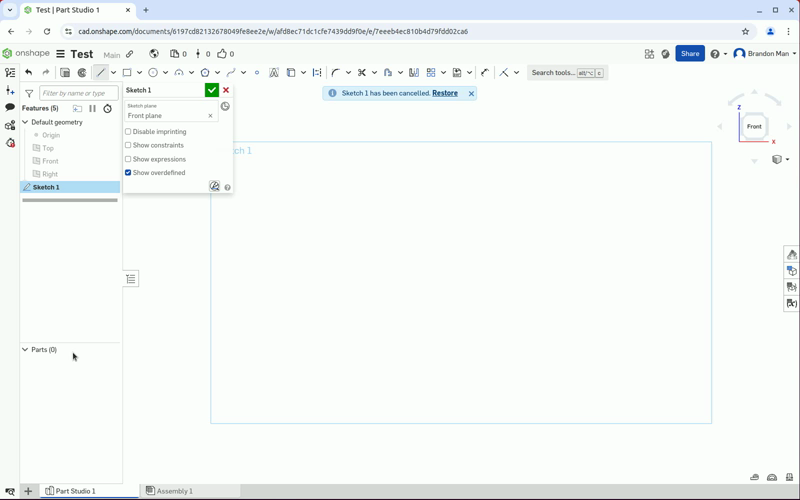
key_down(shift)
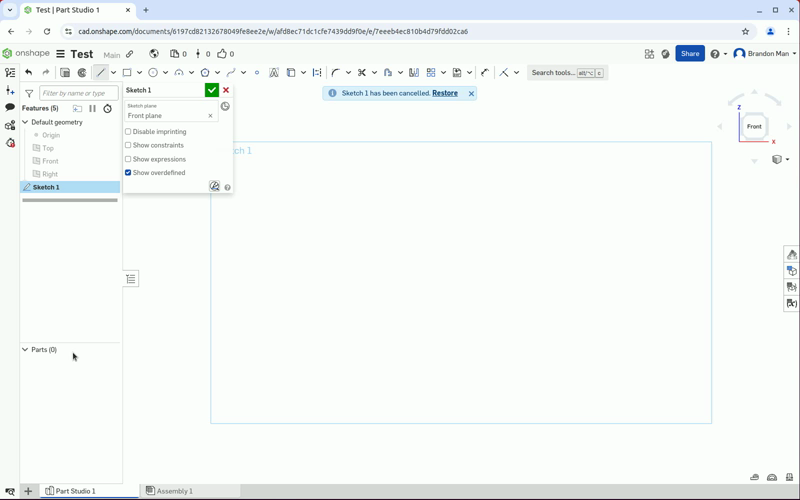
mouse_move(348, 315)
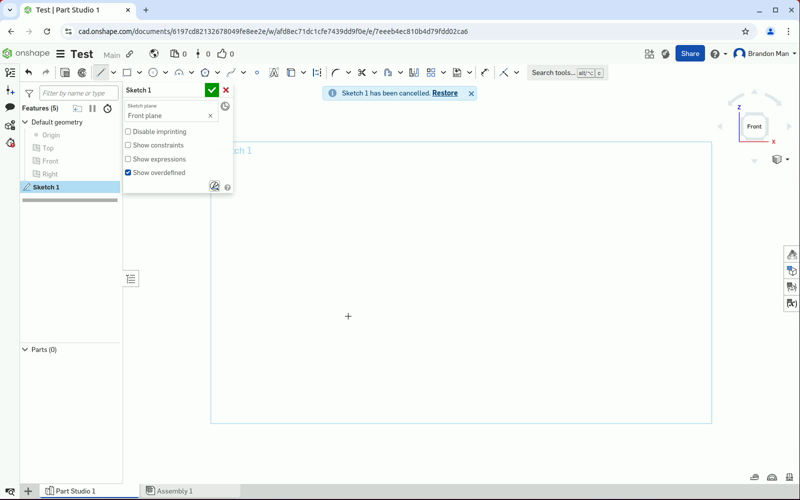
click(348, 315)
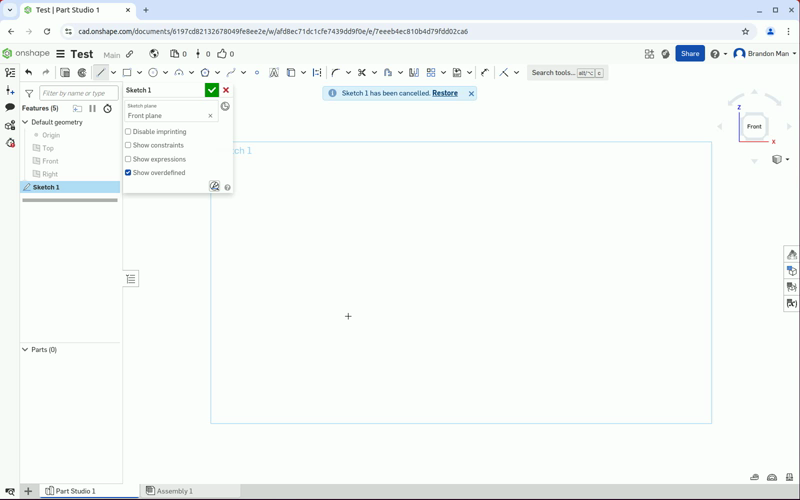
key_up(shift)
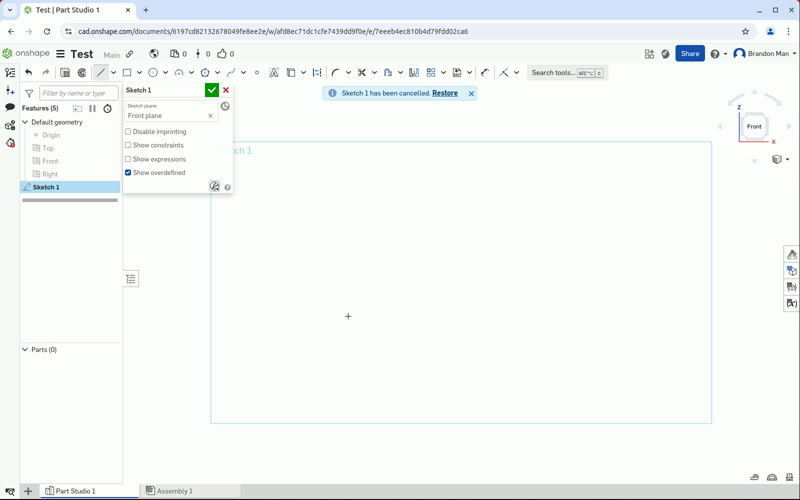
key_down(shift)
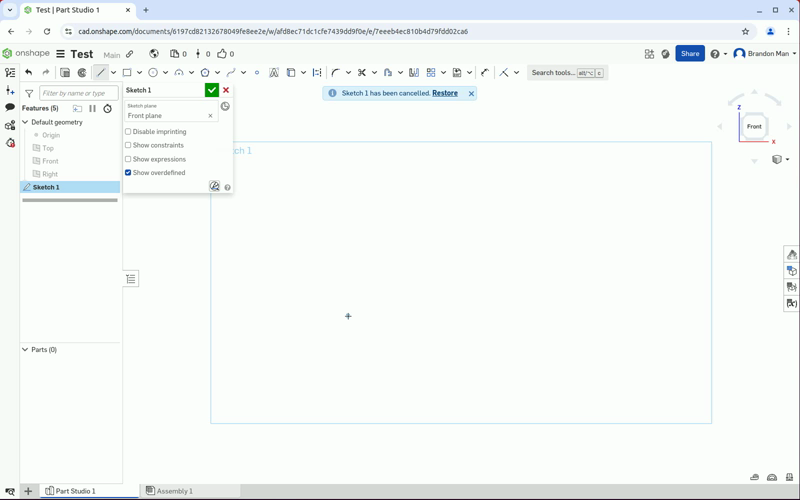
mouse_move(423, 315)
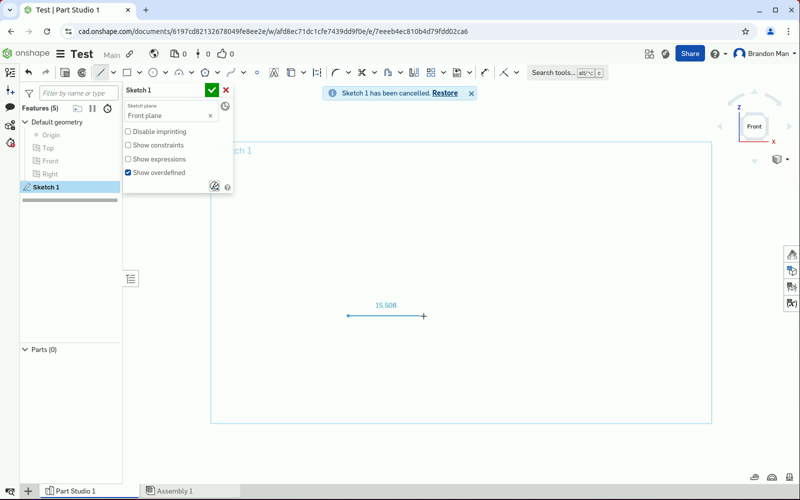
click(423, 315)
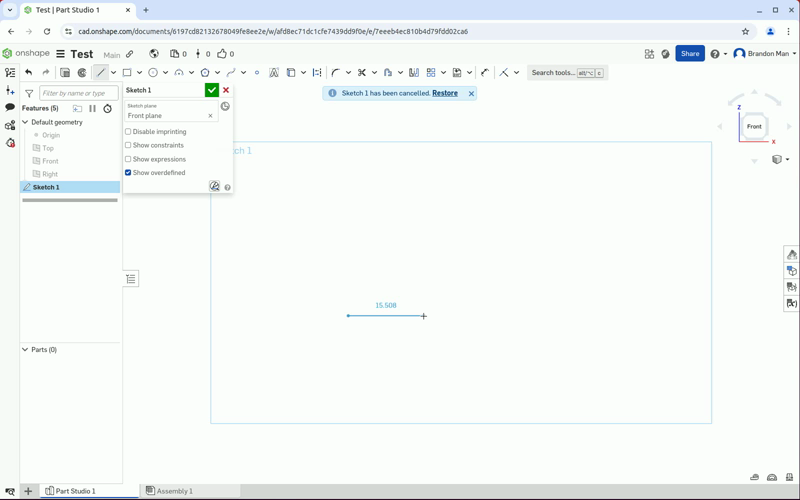
key_up(shift)
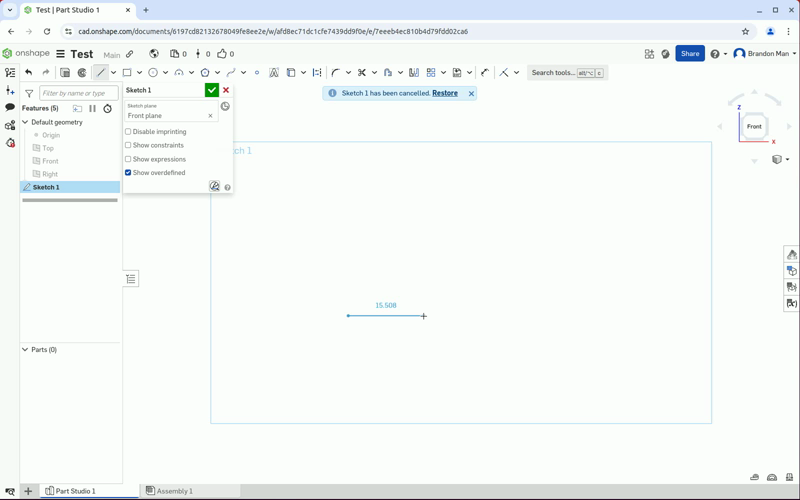
key_down(shift)
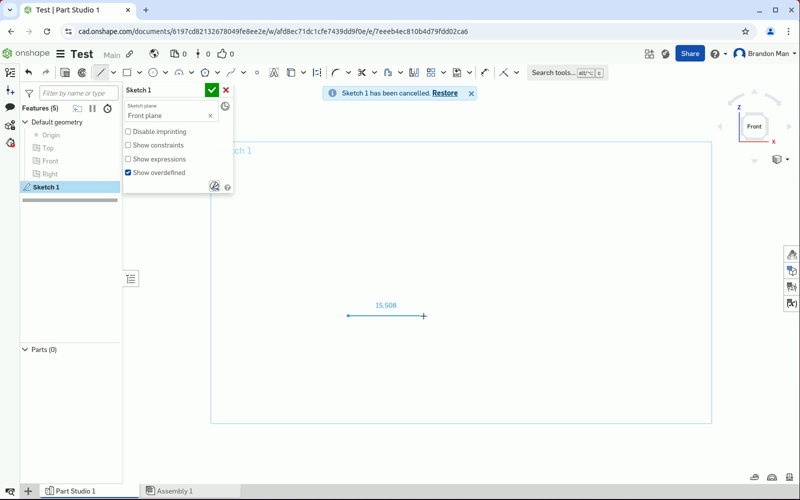
mouse_move(453, 315)
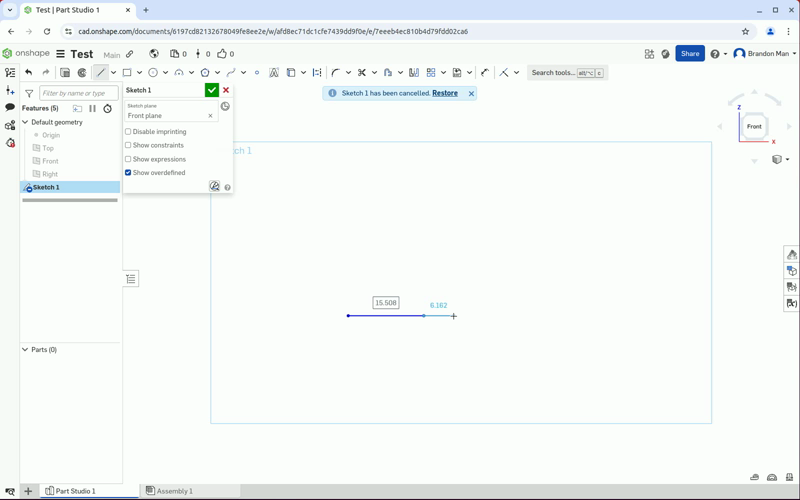
mouse_move(423, 278)
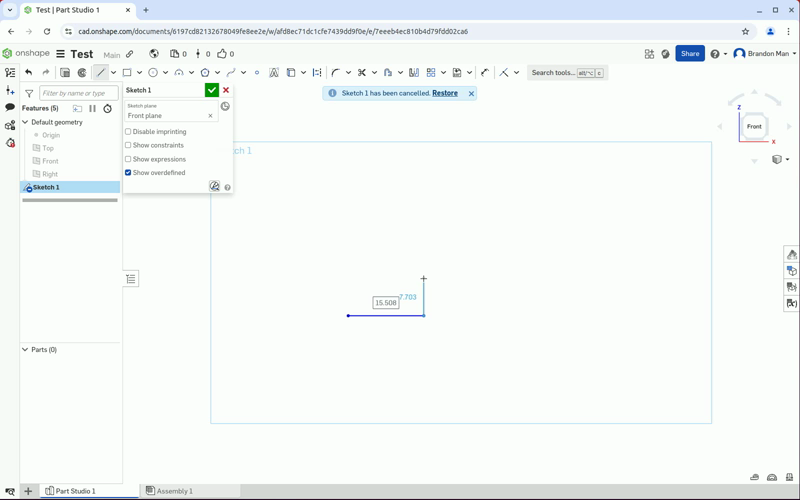
click(423, 278)
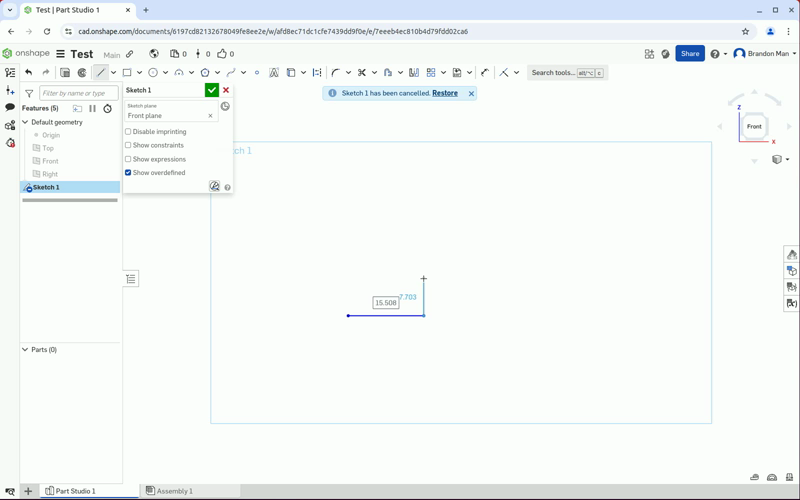
key_up(shift)
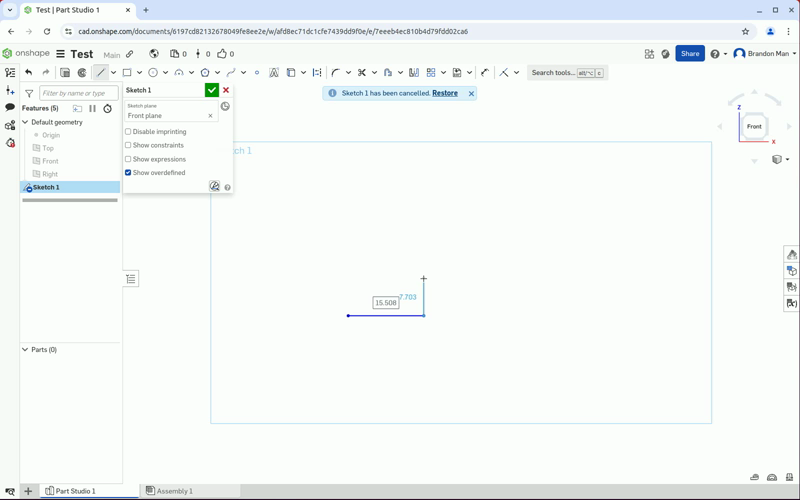
key_down(shift)
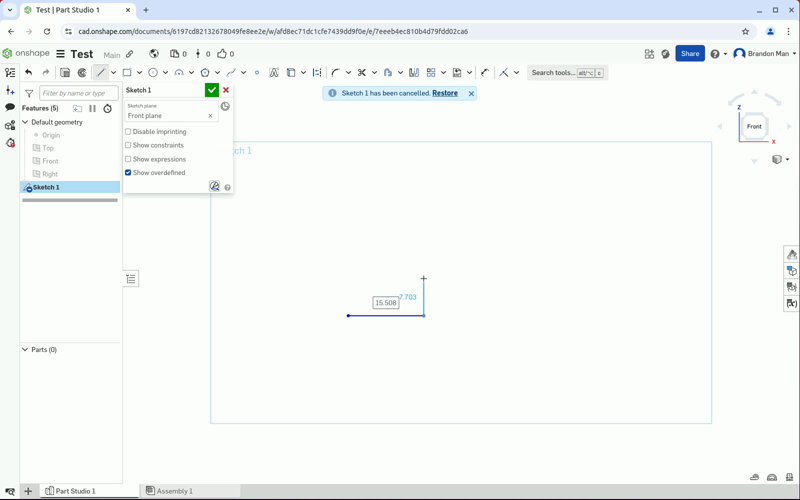
mouse_move(498, 278)
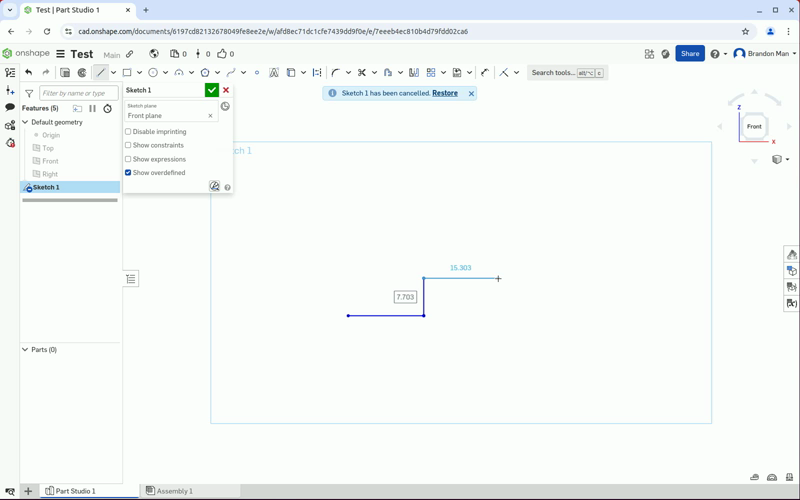
click(498, 278)
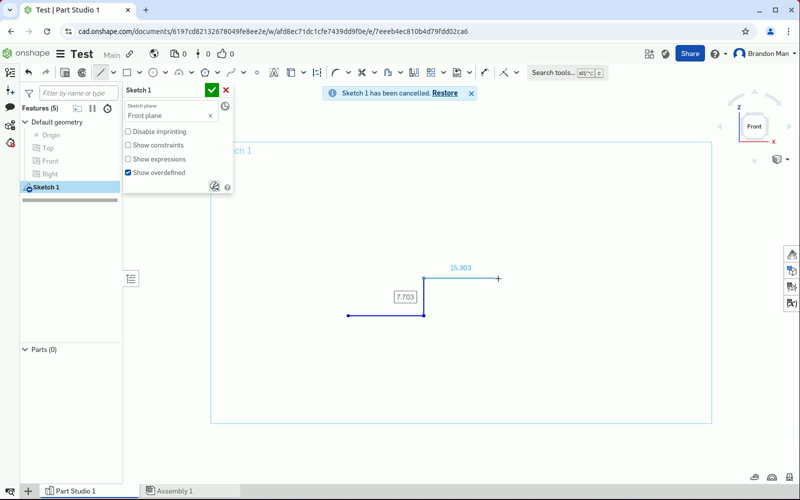
key_up(shift)
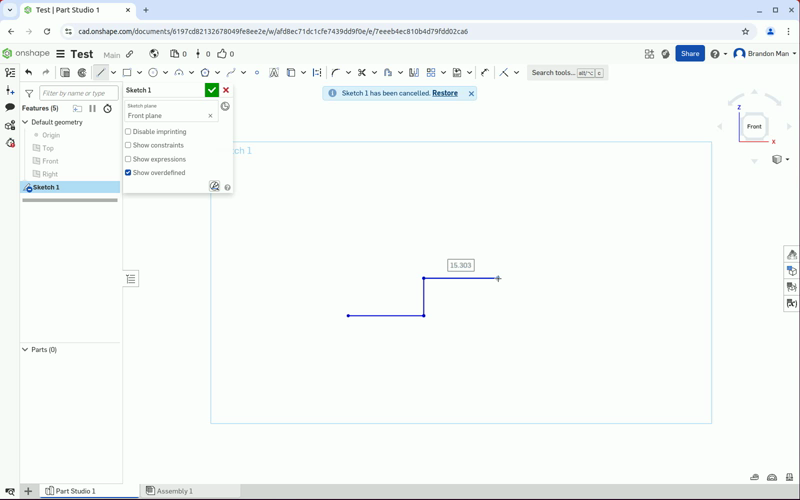
key_down(shift)
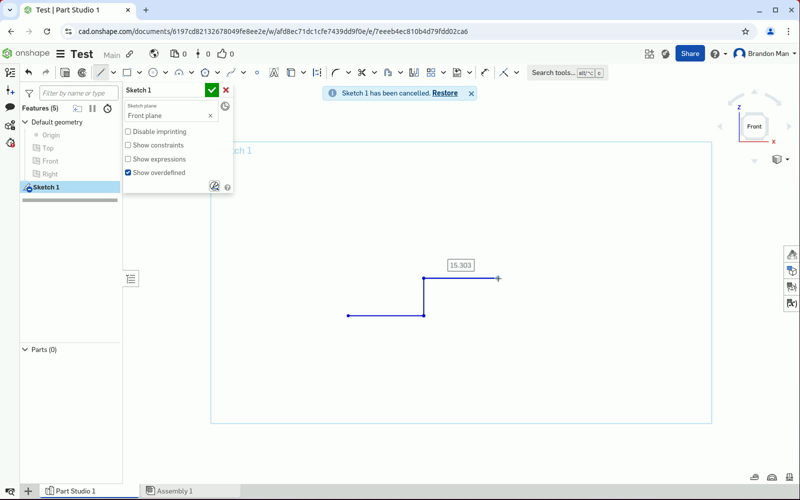
mouse_move(528, 278)
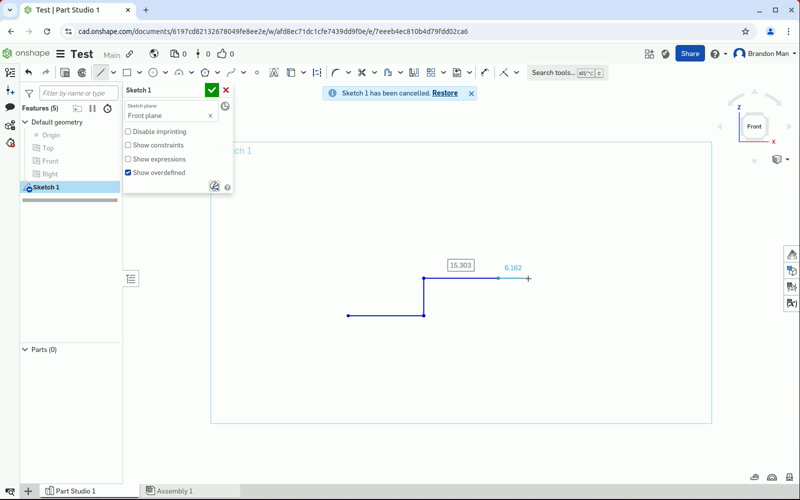
mouse_move(498, 240)
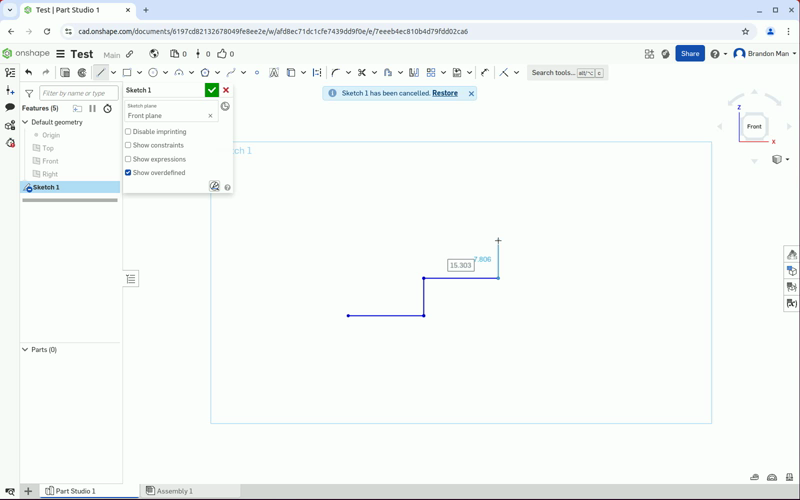
click(498, 240)
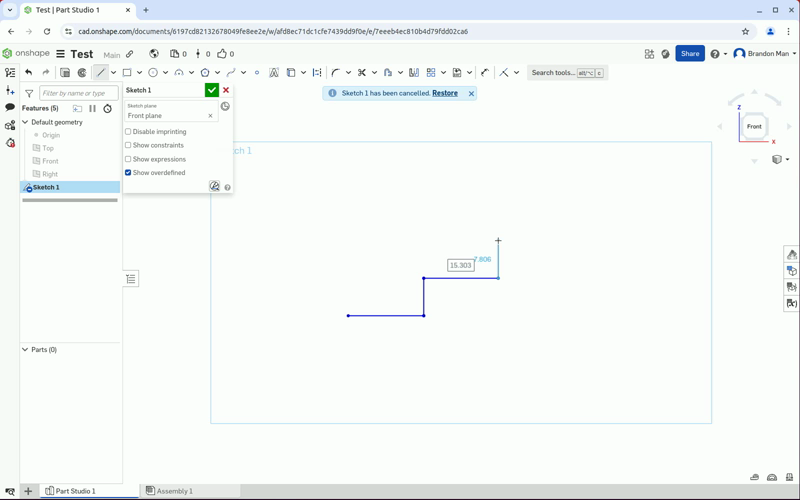
key_up(shift)
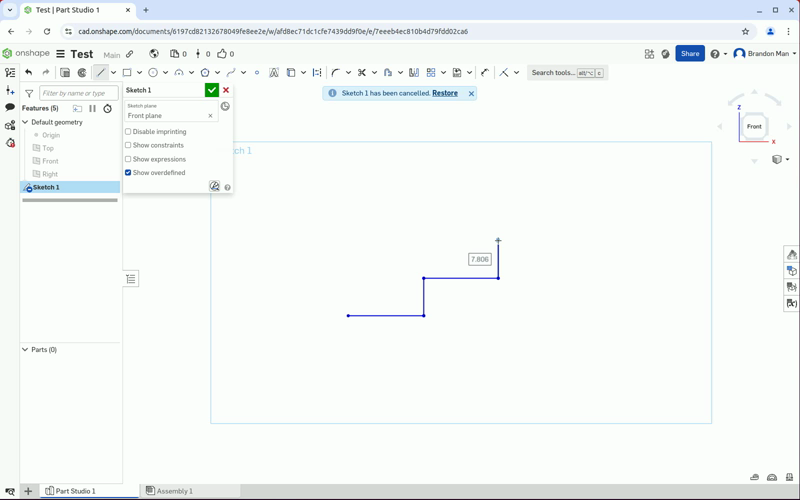
key_down(shift)
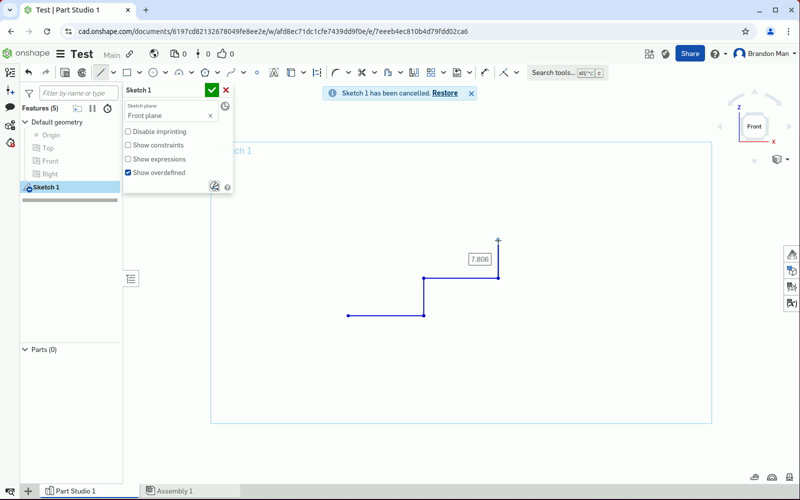
mouse_move(348, 240)
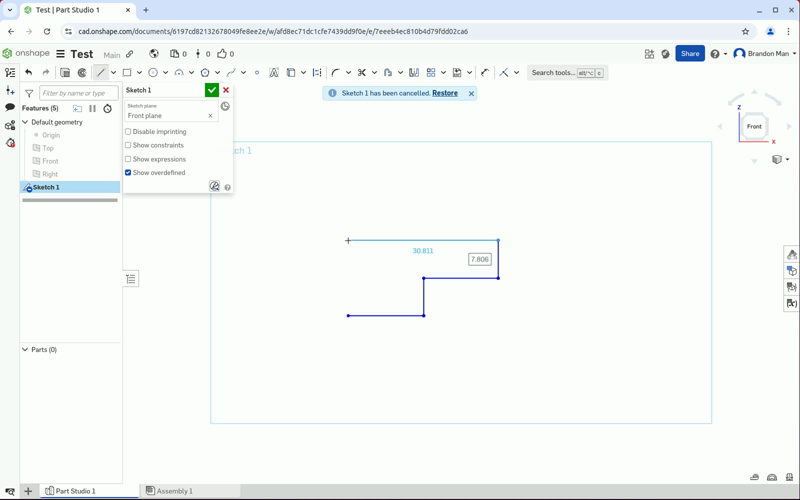
click(348, 240)
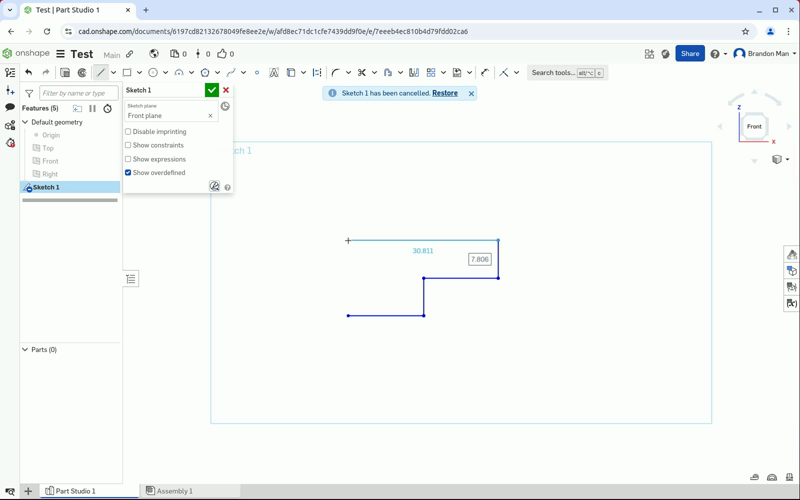
key_up(shift)
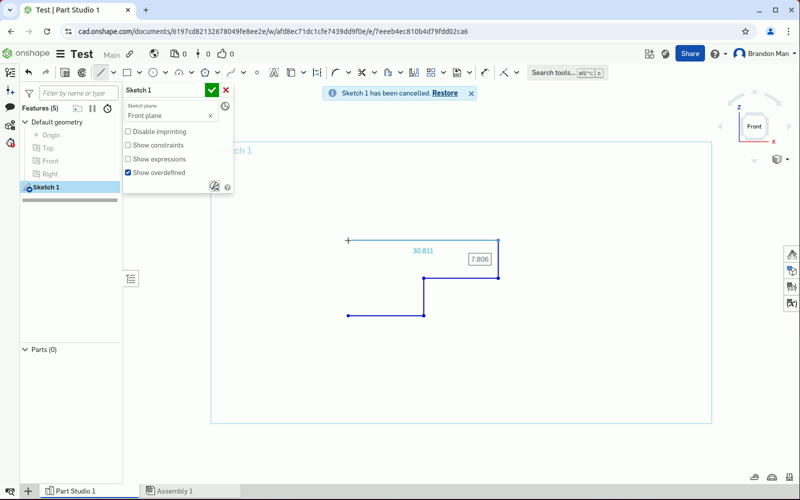
key_down(shift)
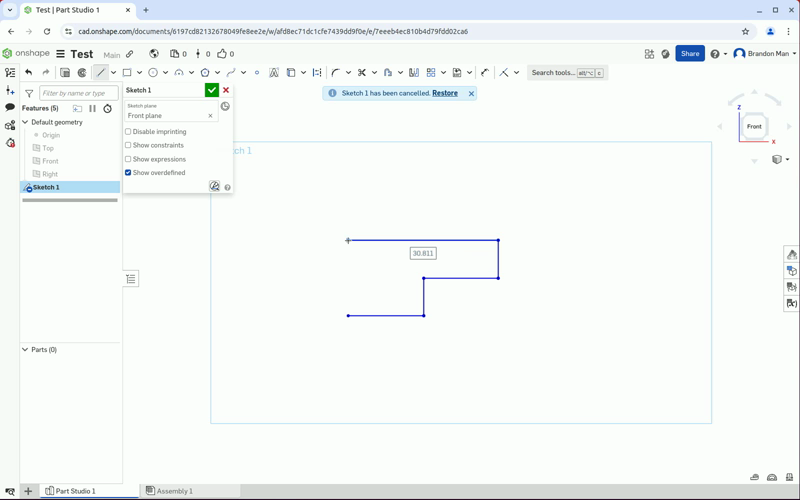
mouse_move(348, 315)
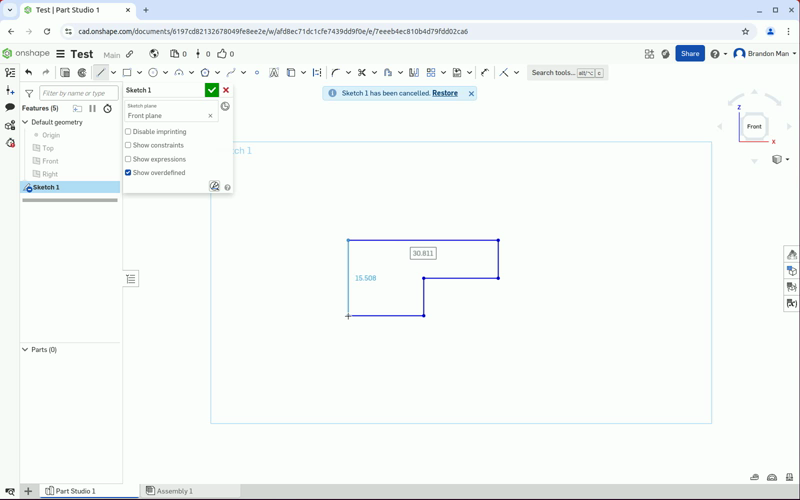
key_up(shift)
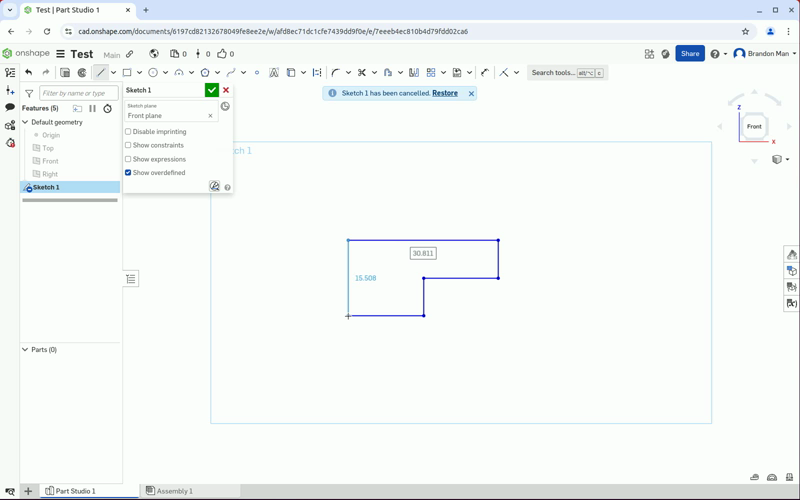
click(348, 315)
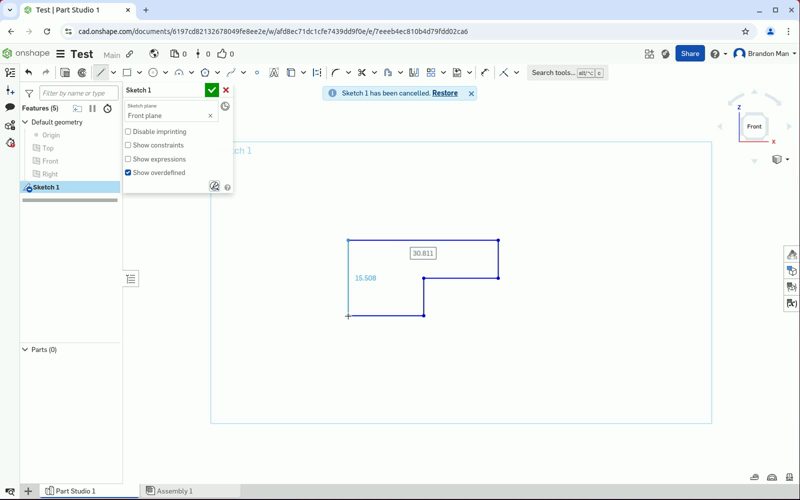
key(esc)
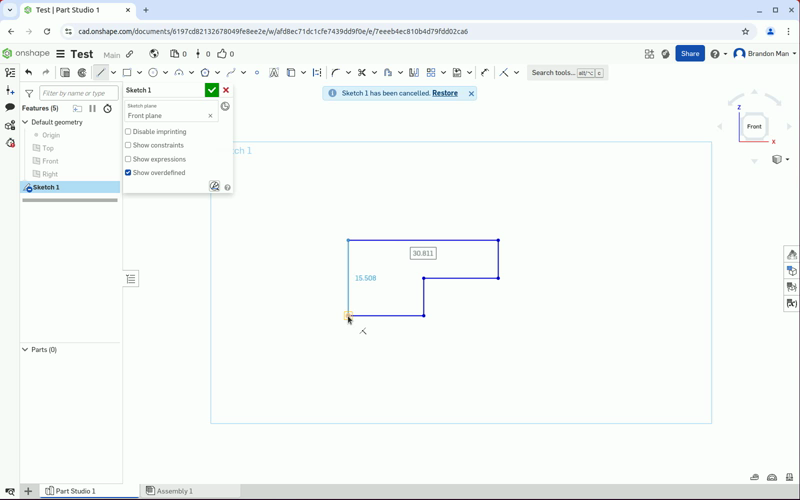
mouse_move(466, 248)
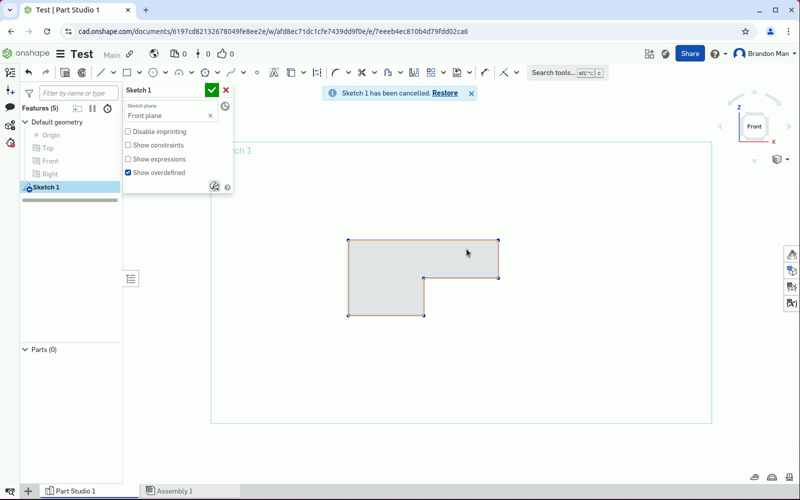
click(466, 248)
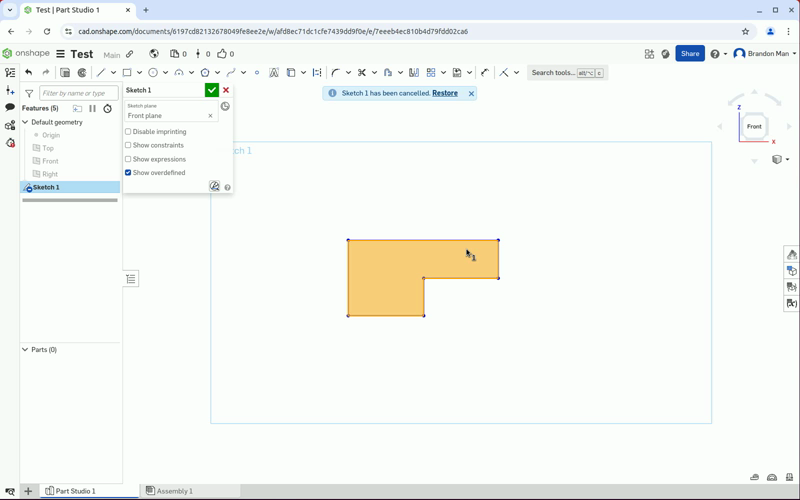
mouse_move(73, 352)
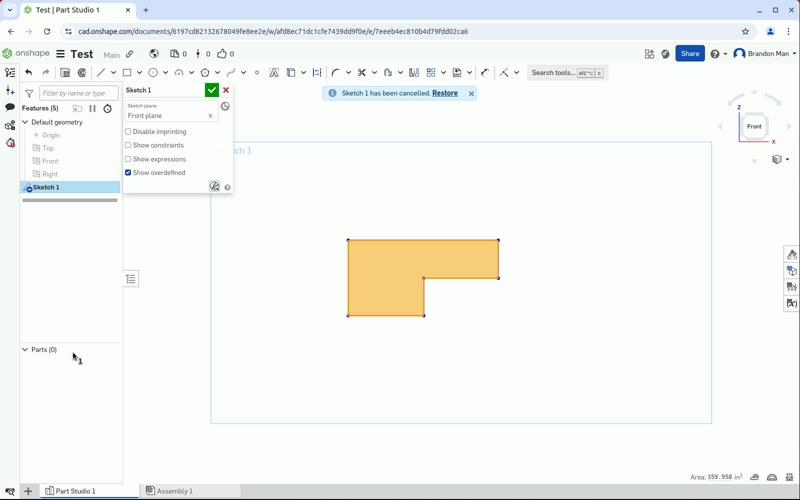
key(shift+y)
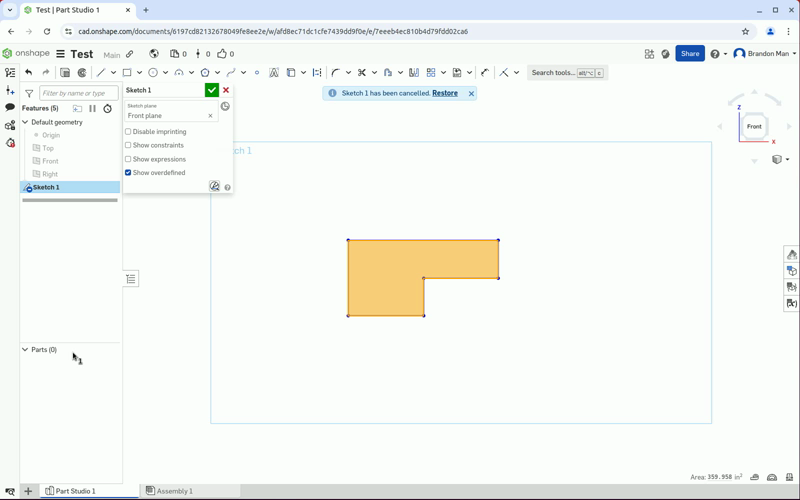
key(shift+e)
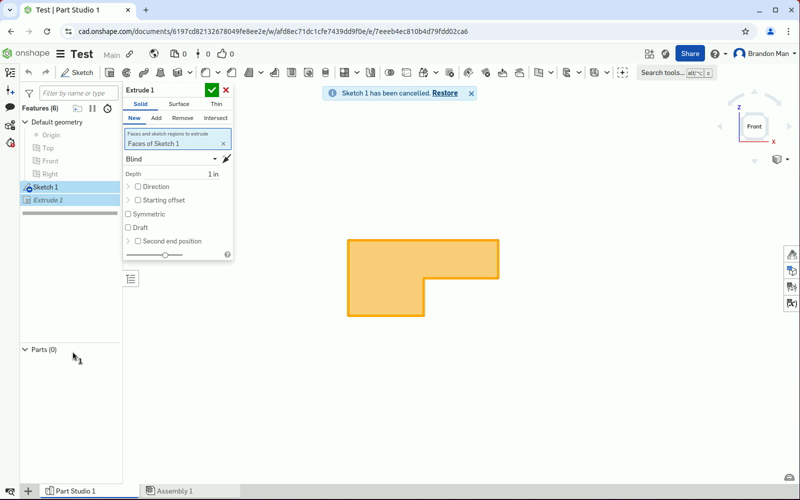
mouse_move(143, 106)
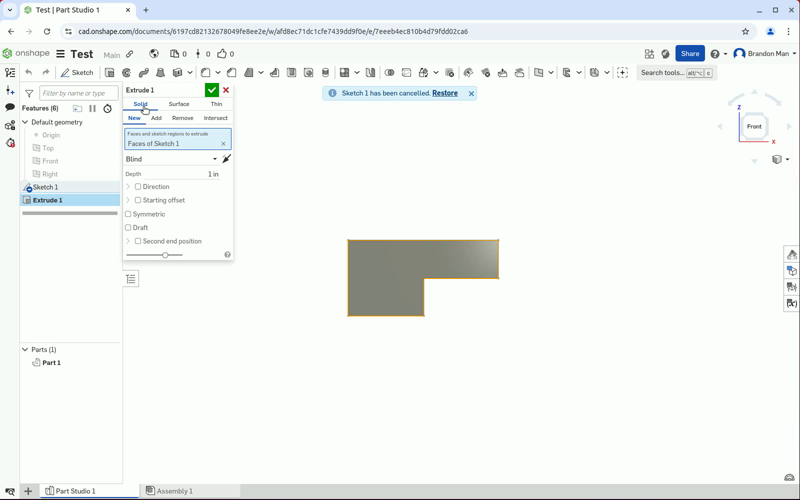
click(143, 106)
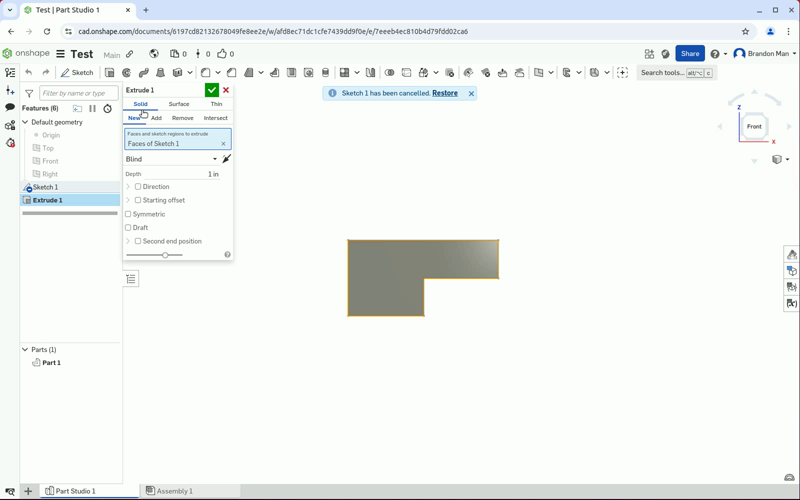
mouse_move(137, 120)
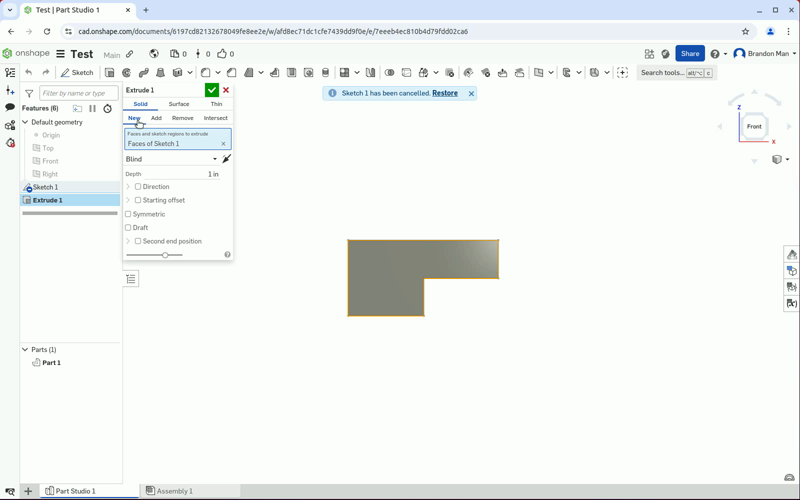
click(137, 120)
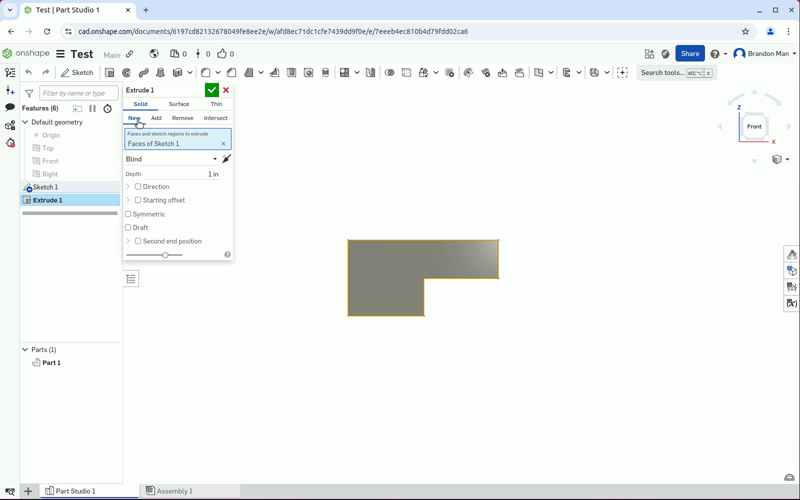
key(tab, 4)
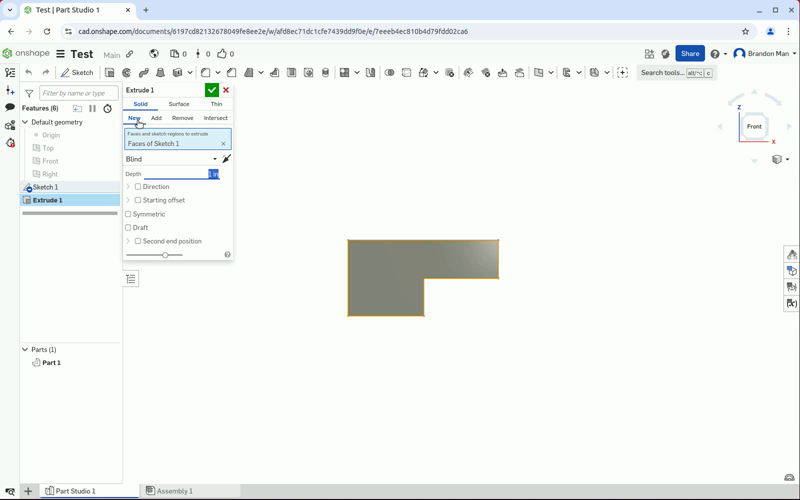
text(23.108)
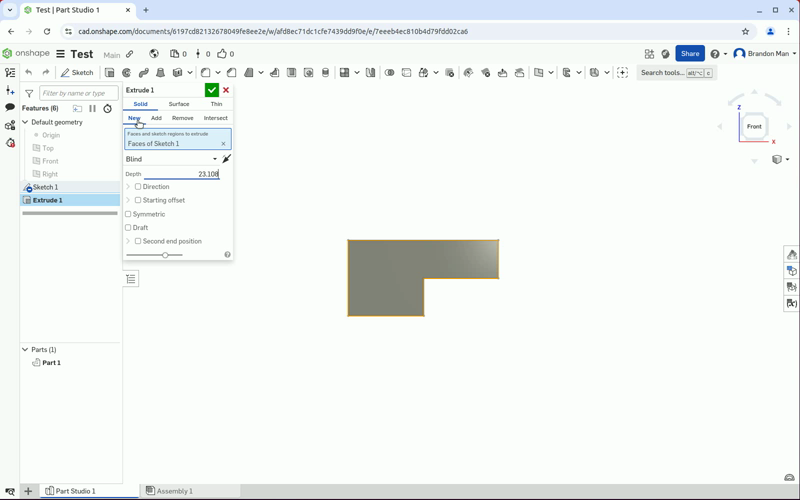
key(enter)
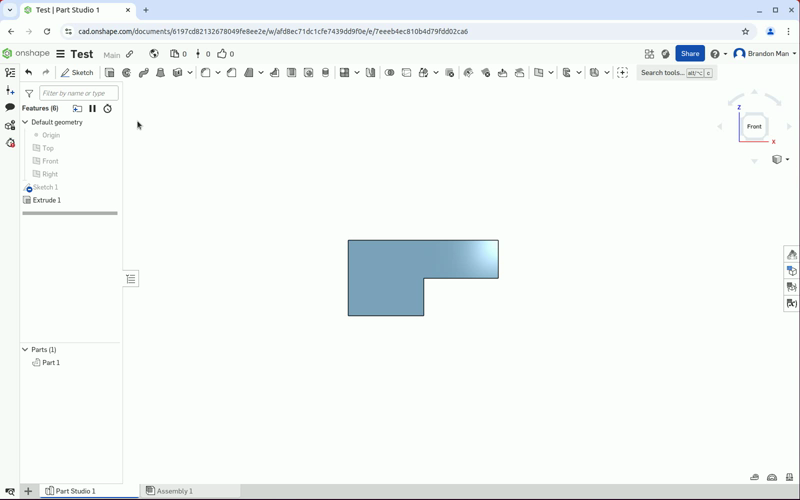
key(shift+h)
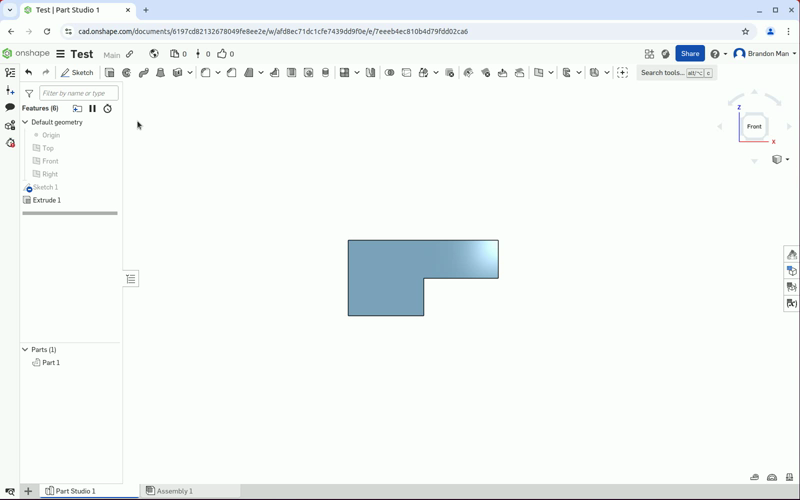
key(shift+h)
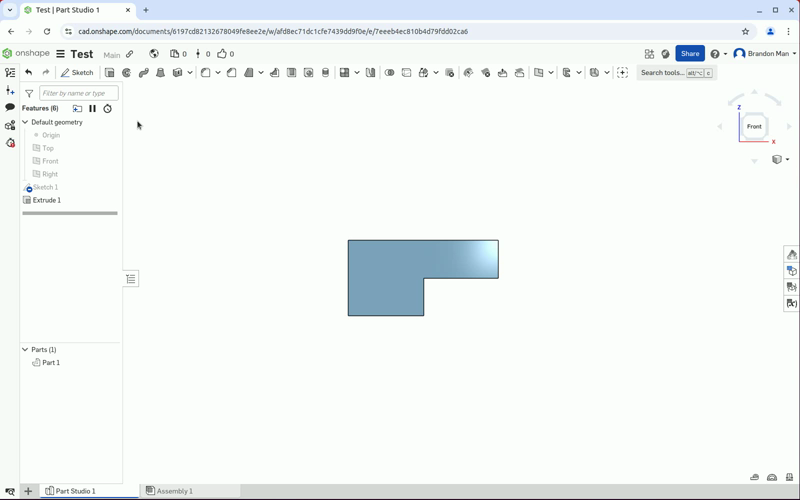
mouse_move(73, 189)
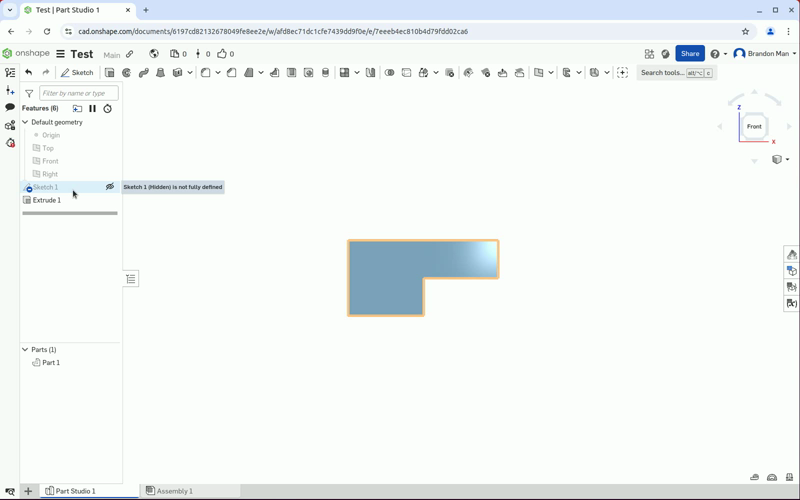
click(73, 189)
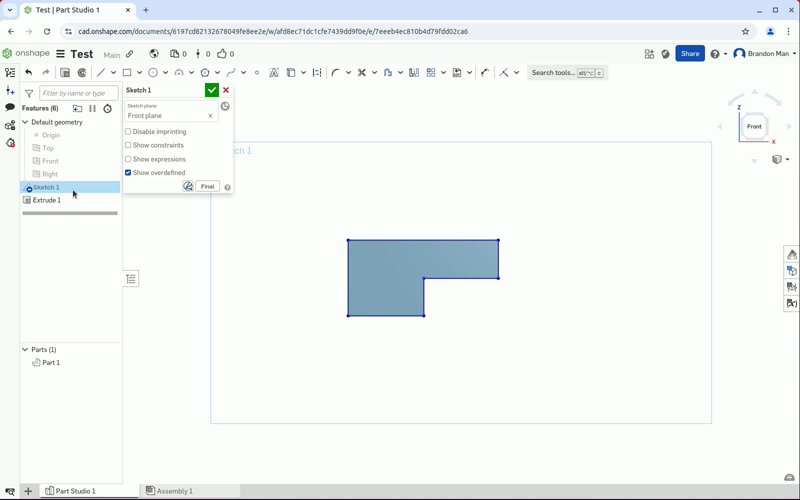
mouse_move(229, 92)
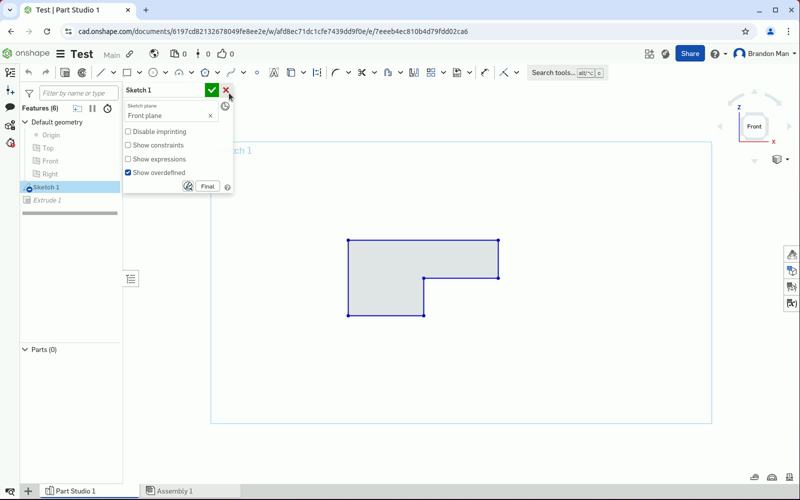
click(229, 92)
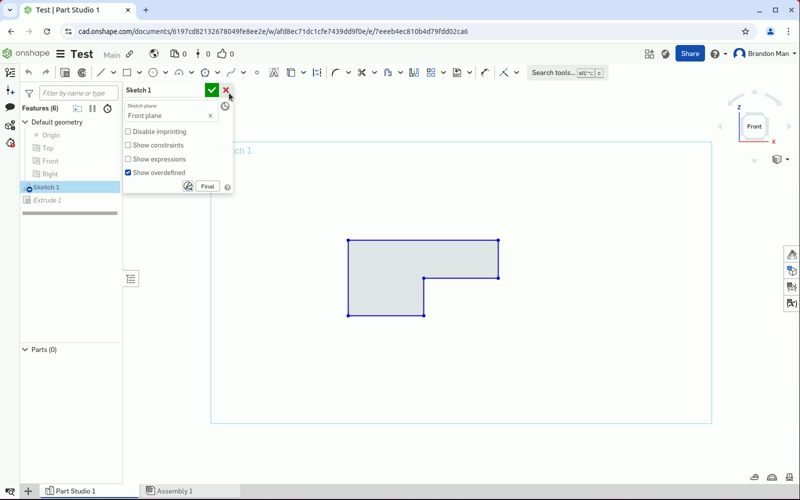
key(shift+s)
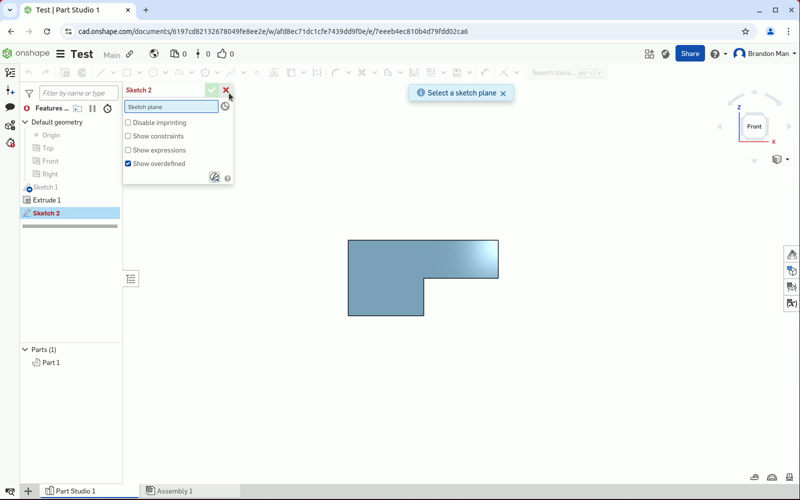
mouse_move(73, 163)
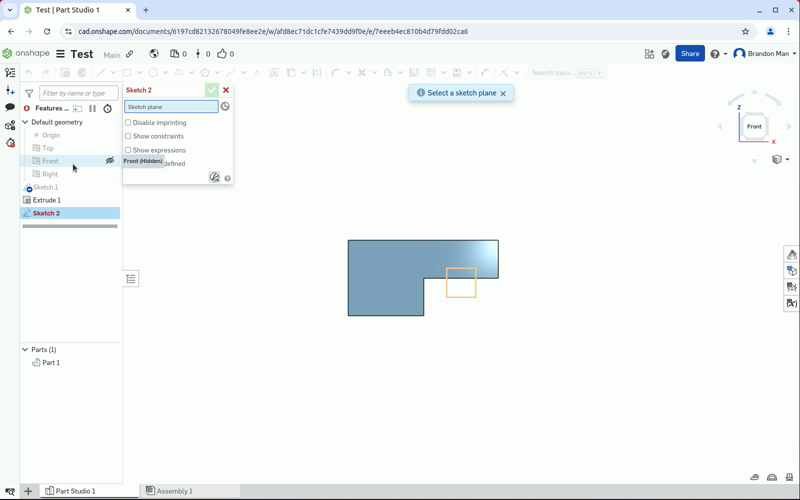
click(73, 163)
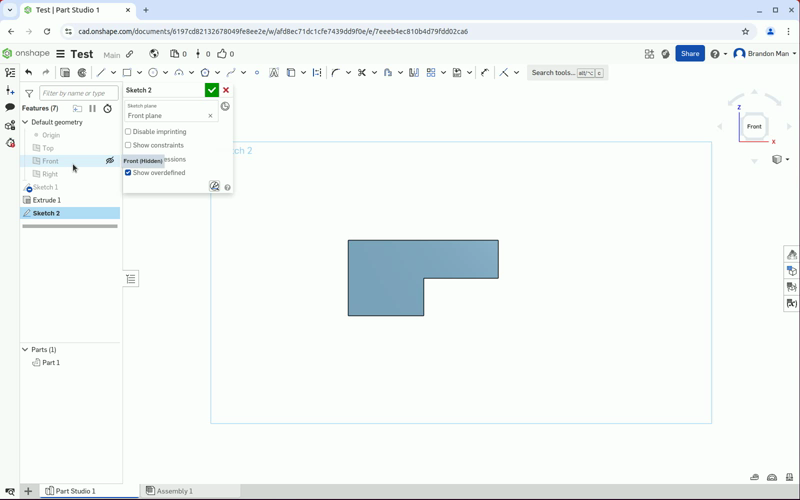
mouse_move(73, 352)
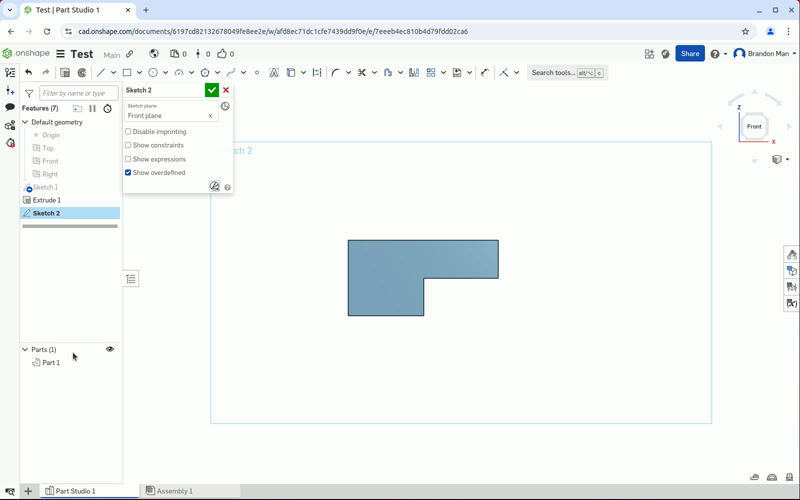
key(y)
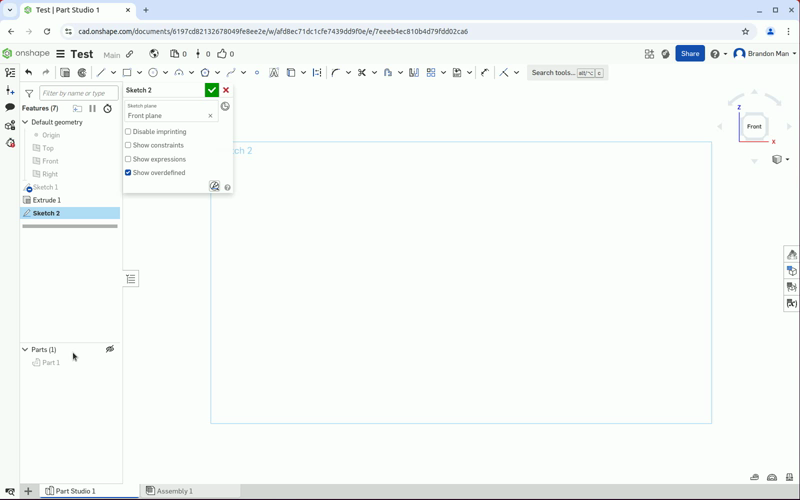
key(l)
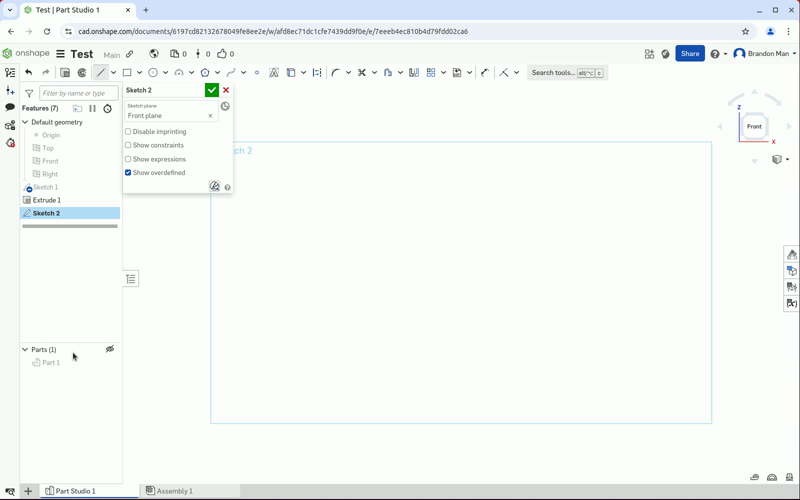
key_down(shift)
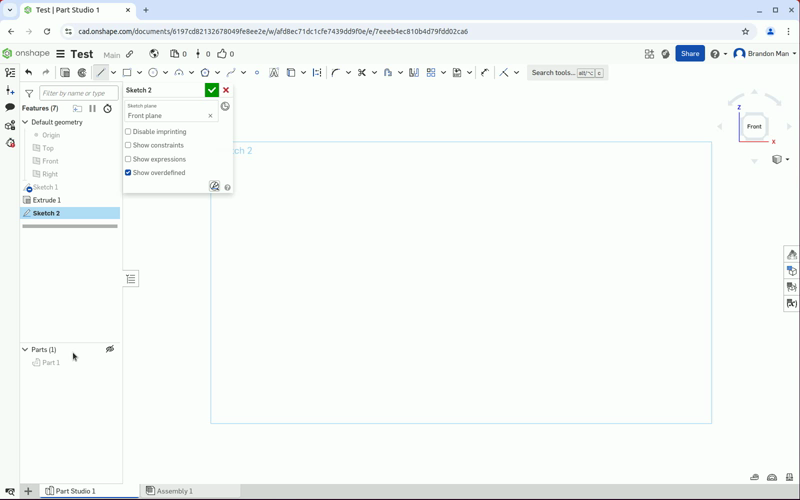
mouse_move(423, 315)
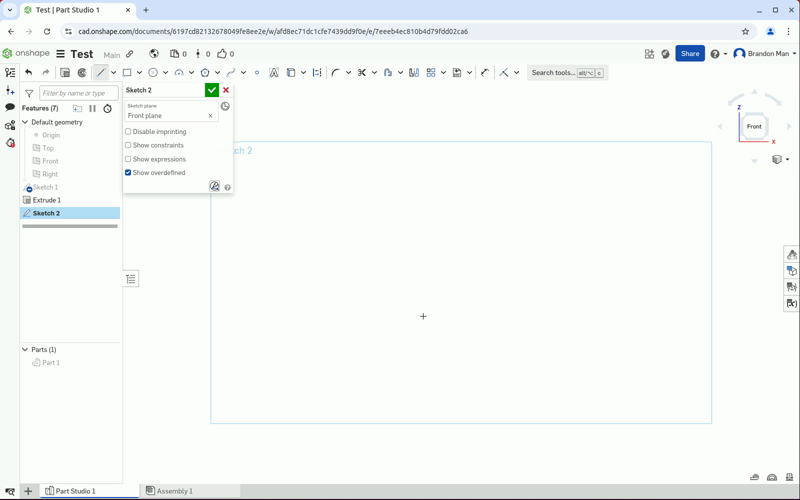
click(423, 315)
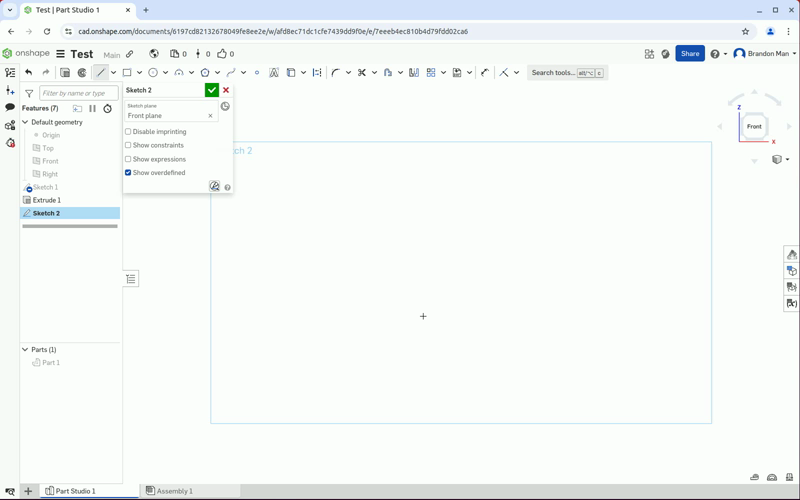
key_up(shift)
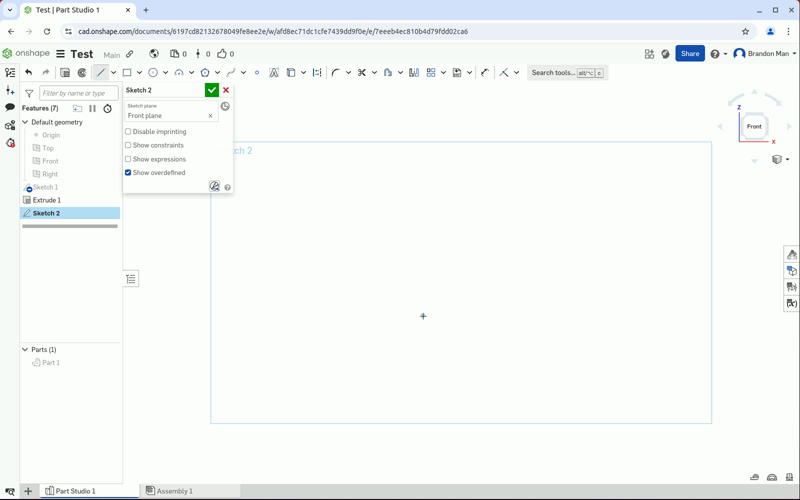
key_down(shift)
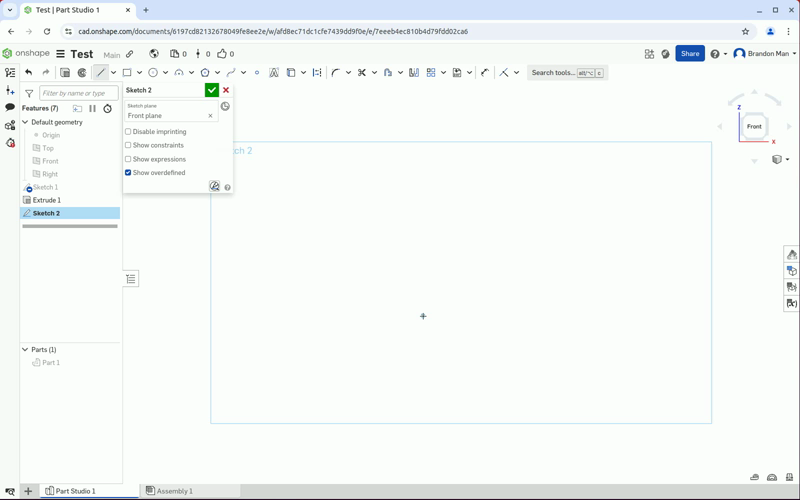
mouse_move(573, 315)
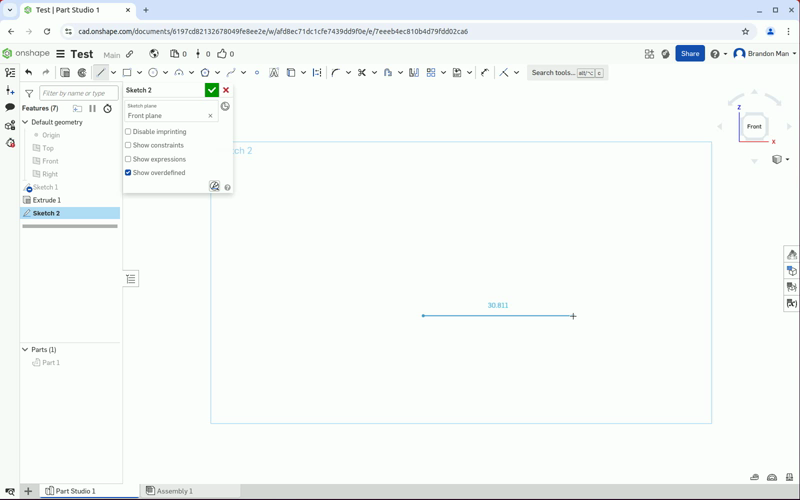
click(573, 315)
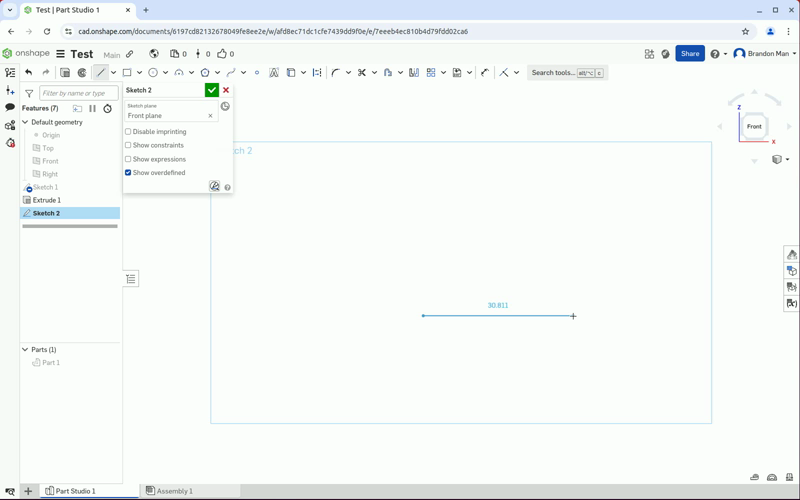
key_up(shift)
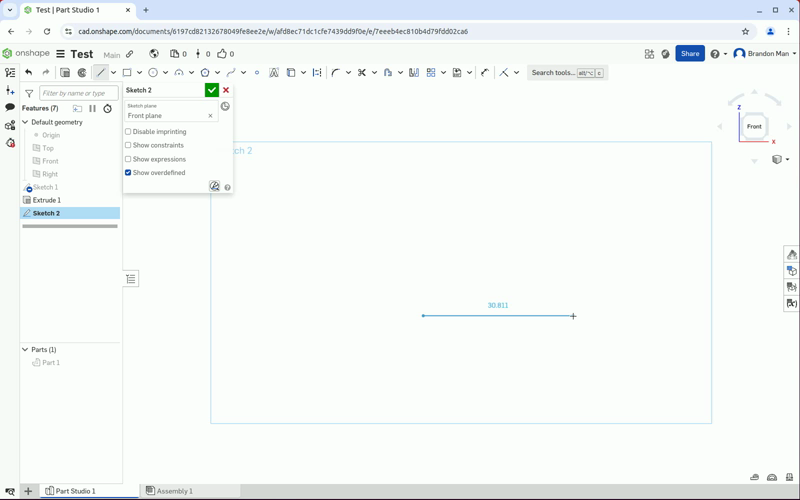
key_down(shift)
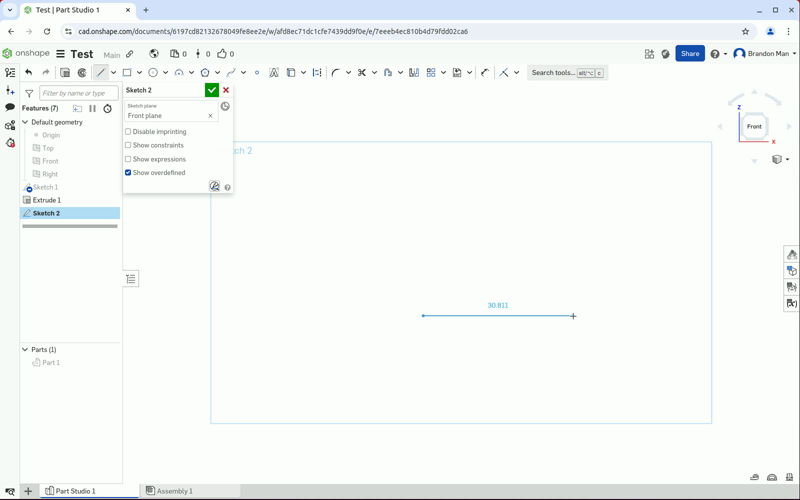
mouse_move(573, 240)
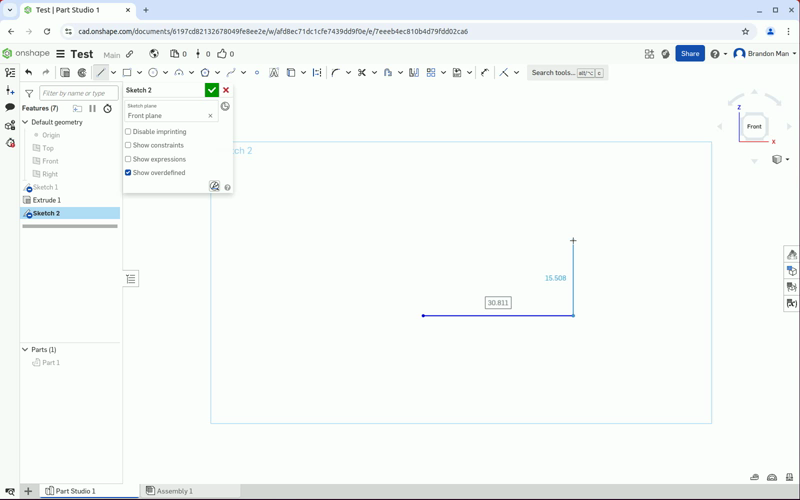
click(573, 240)
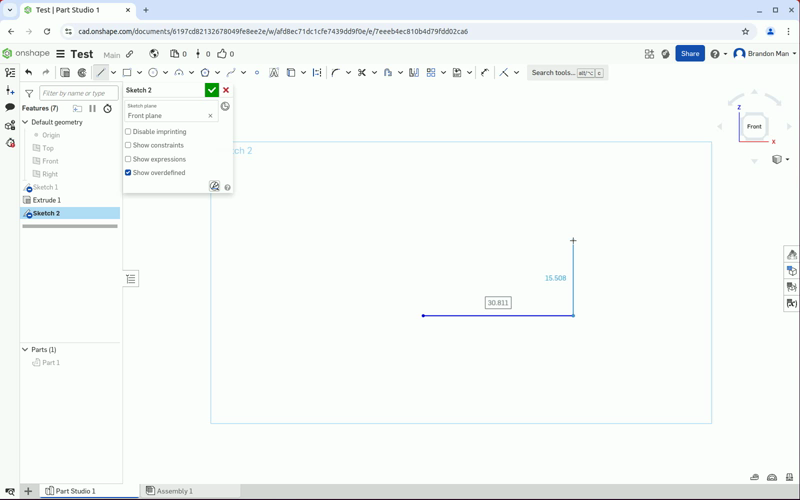
key_up(shift)
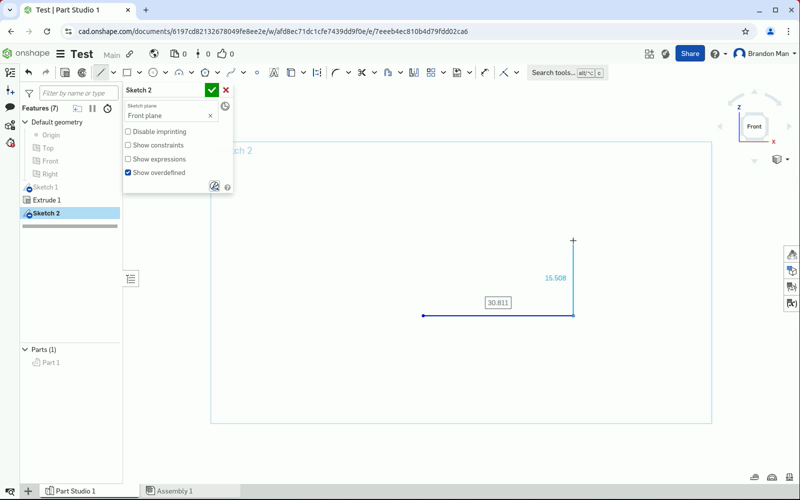
key_down(shift)
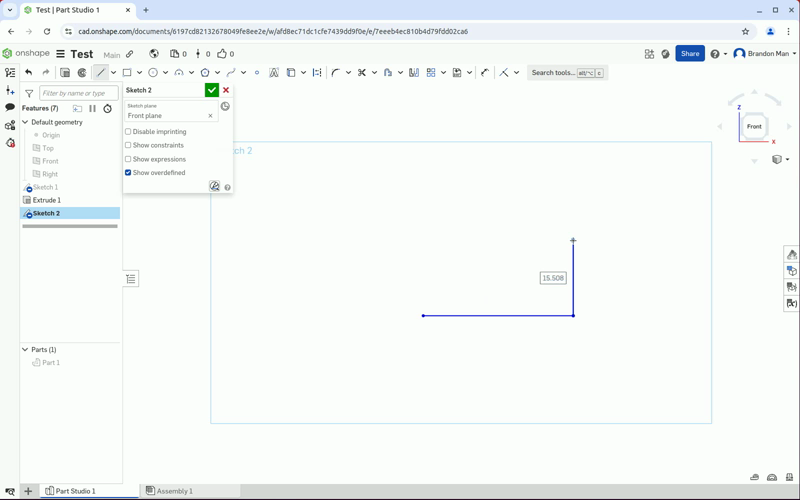
mouse_move(498, 240)
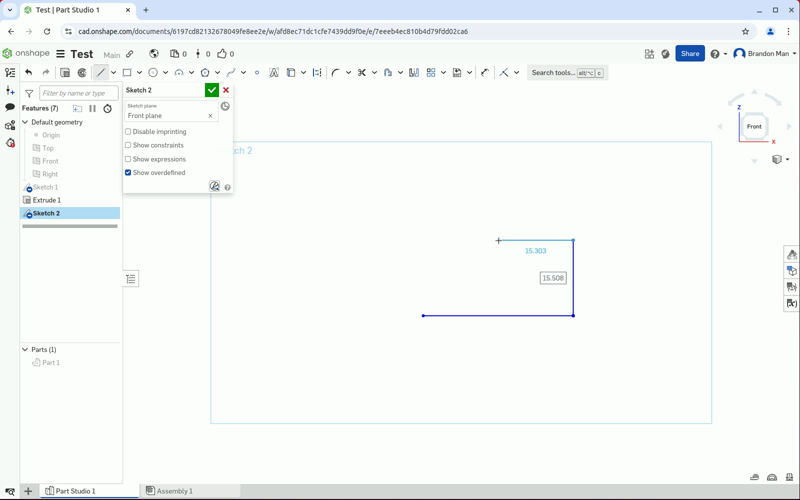
click(498, 240)
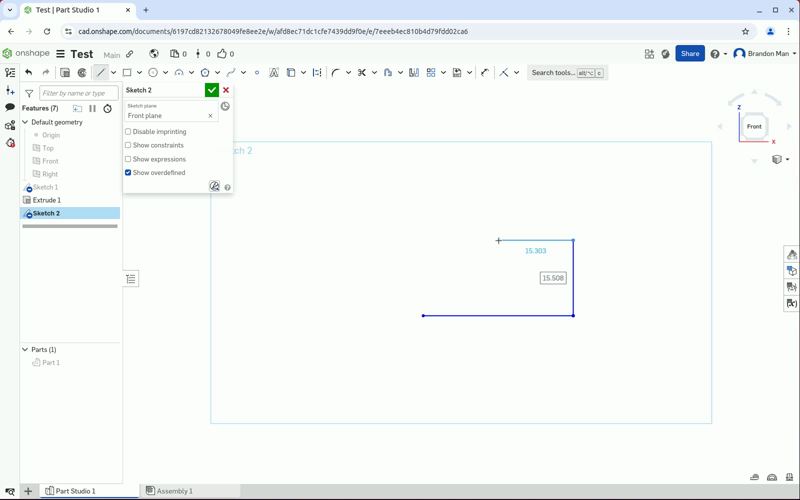
key_up(shift)
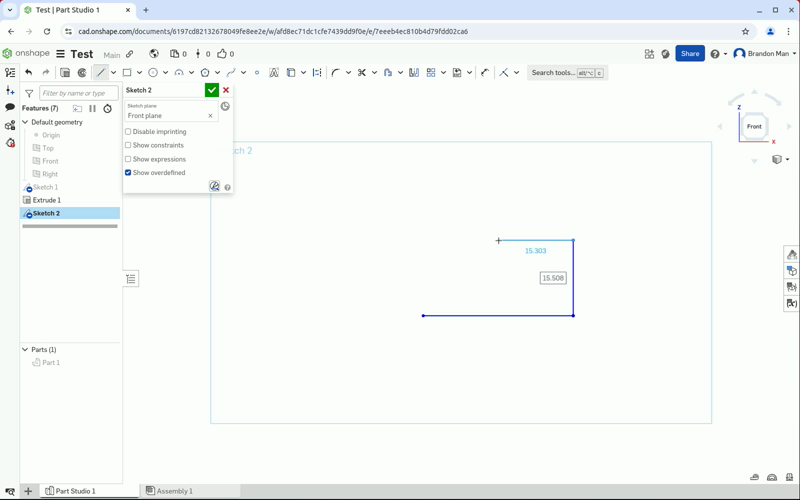
key_down(shift)
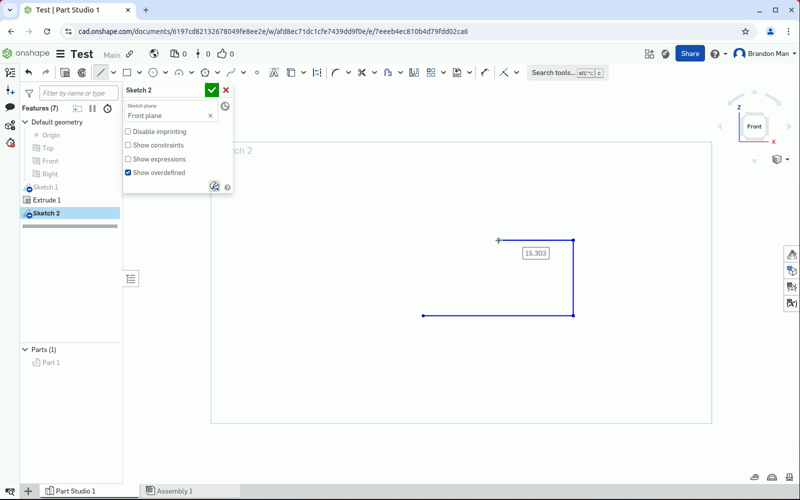
mouse_move(528, 240)
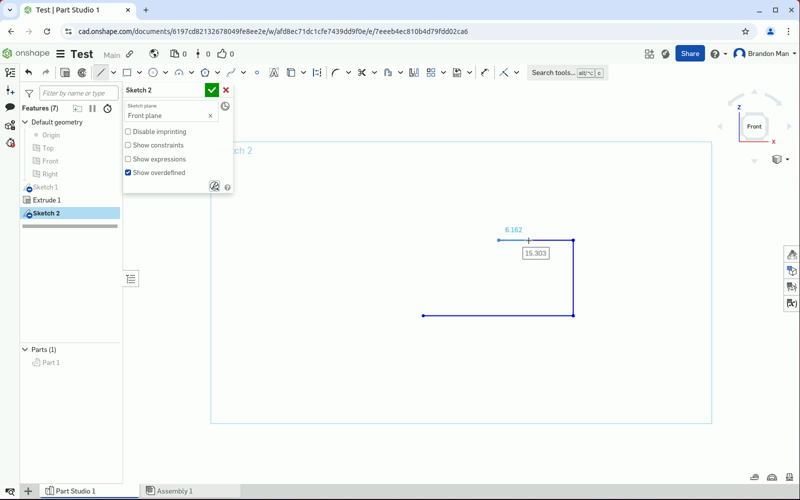
mouse_move(498, 278)
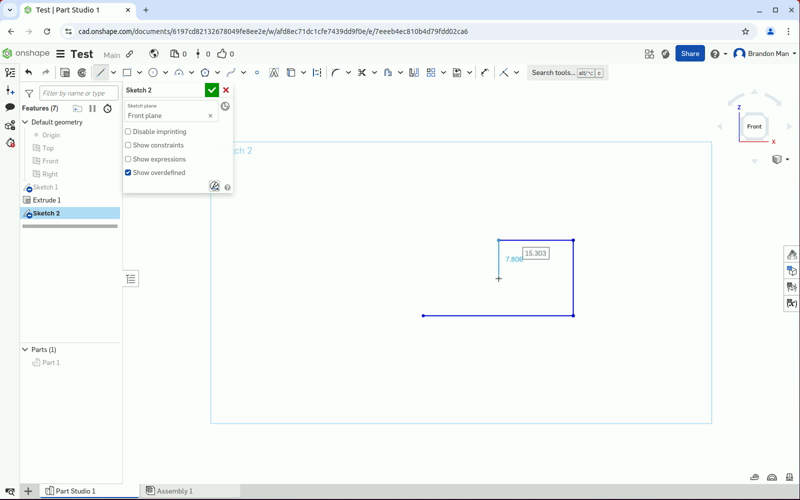
click(498, 278)
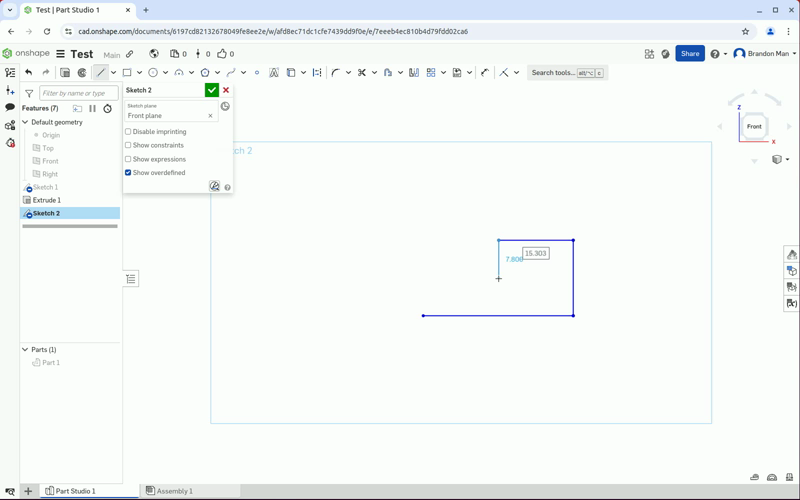
key_up(shift)
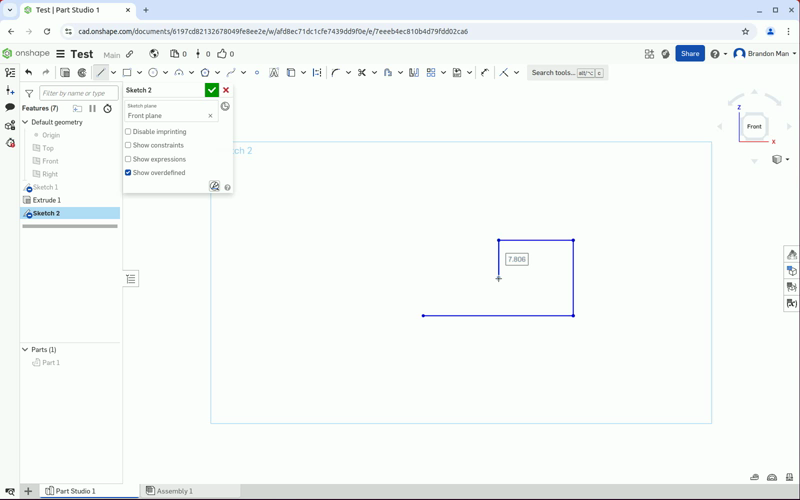
key_down(shift)
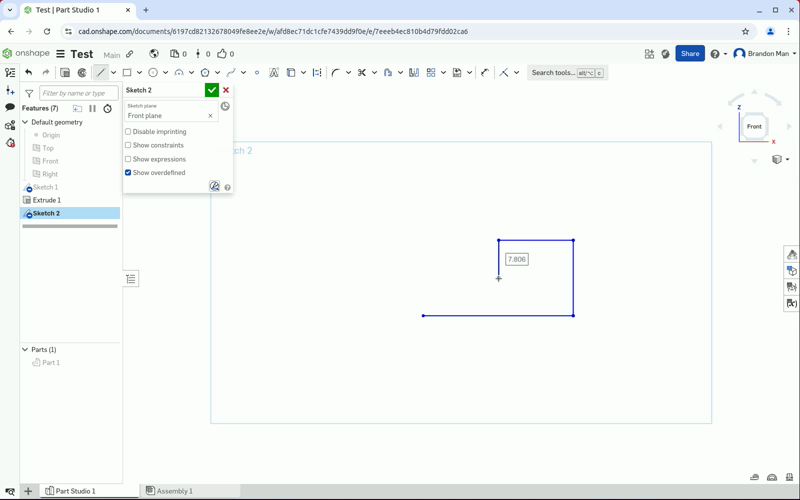
mouse_move(423, 278)
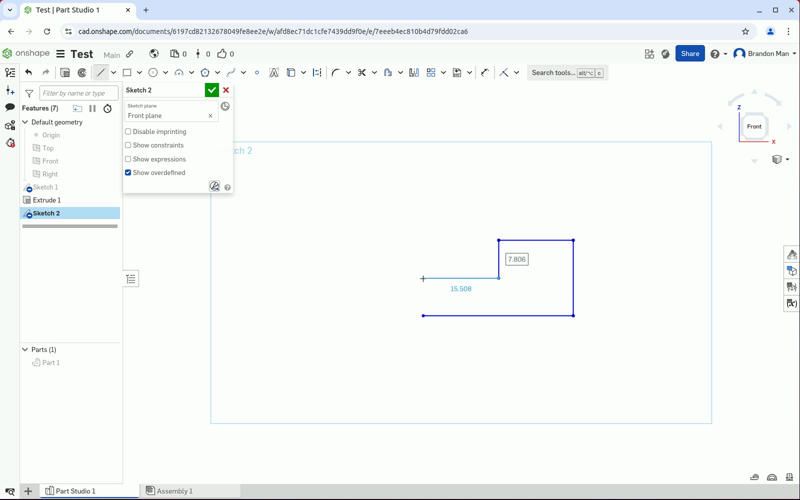
click(423, 278)
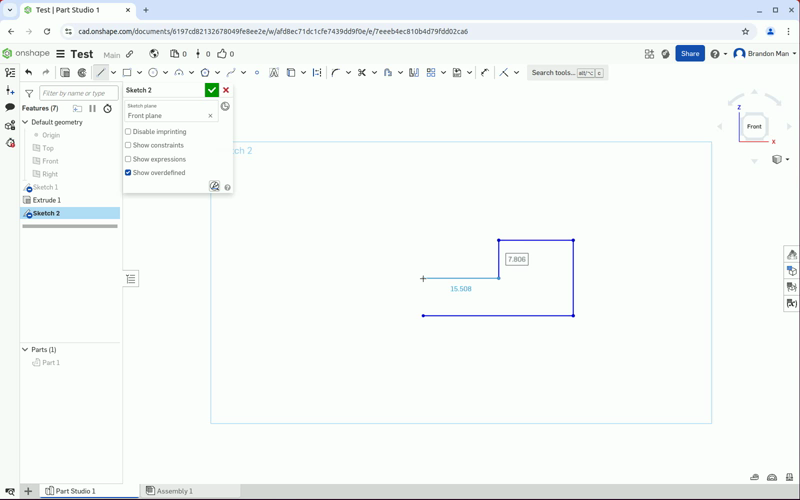
key_up(shift)
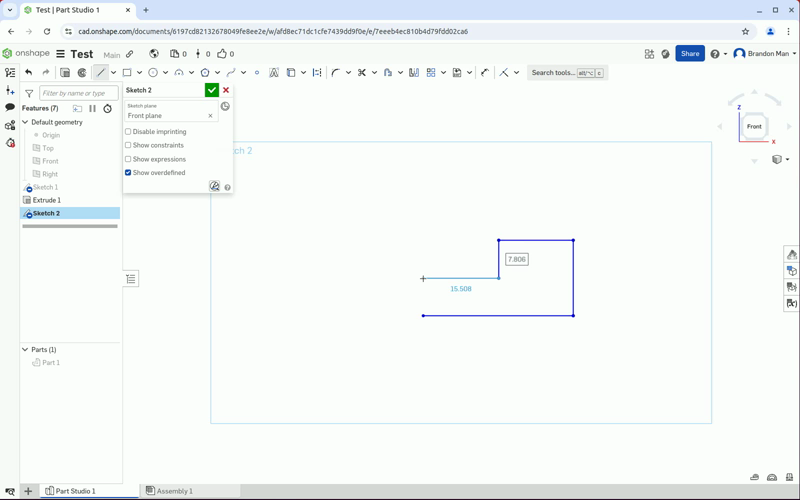
mouse_move(453, 278)
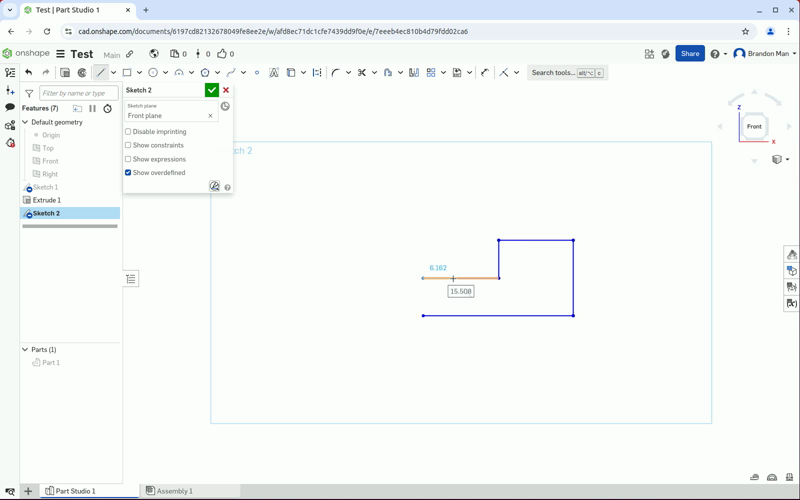
key_down(shift)
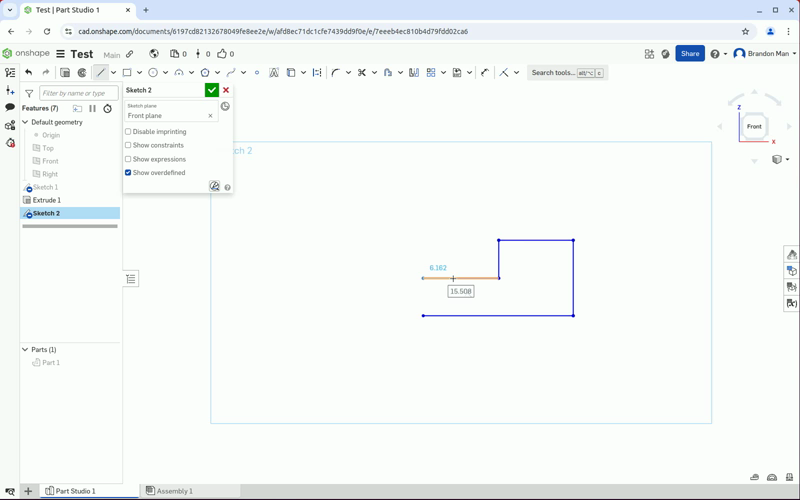
mouse_move(423, 315)
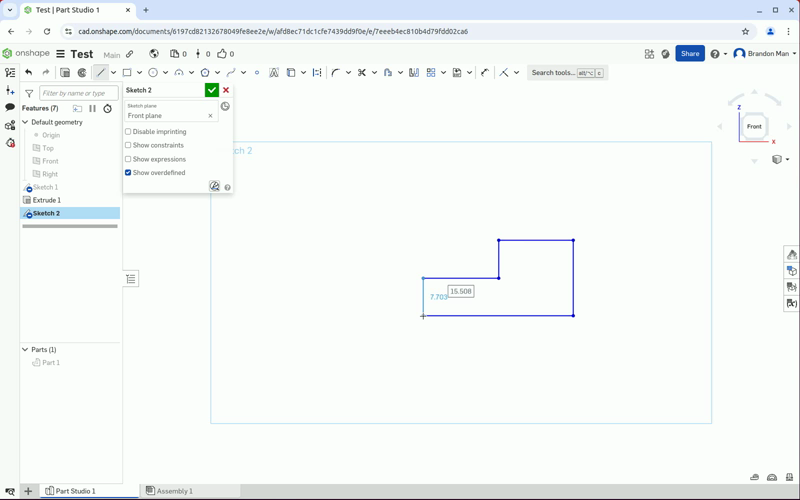
key_up(shift)
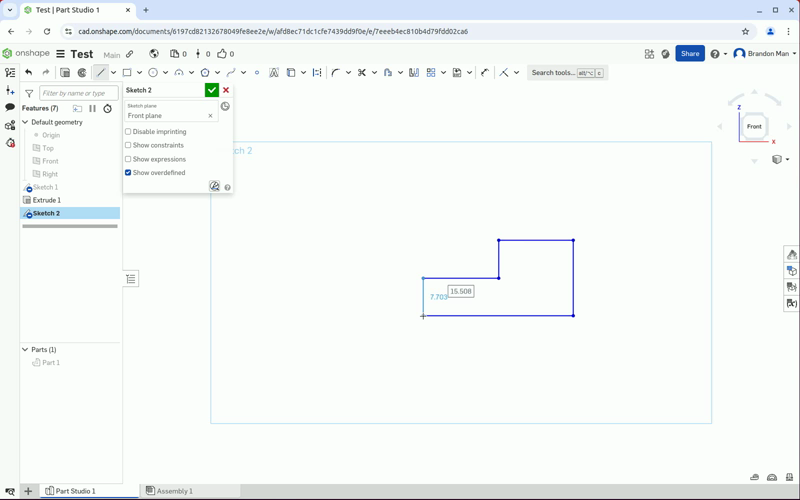
click(423, 315)
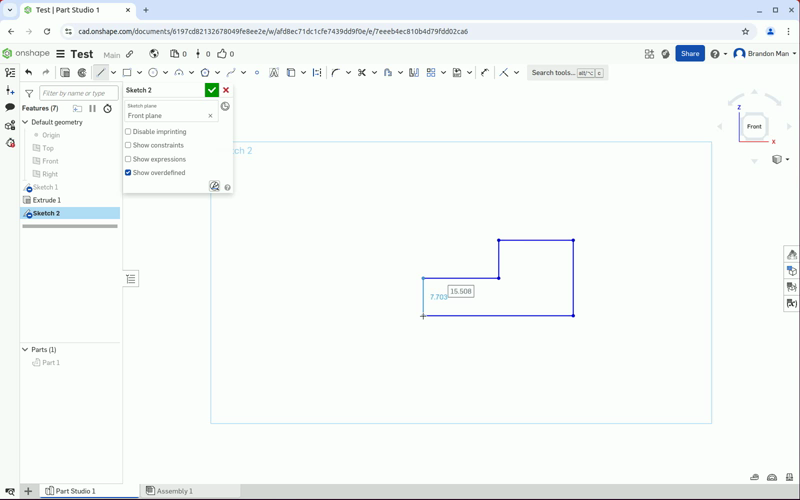
key(esc)
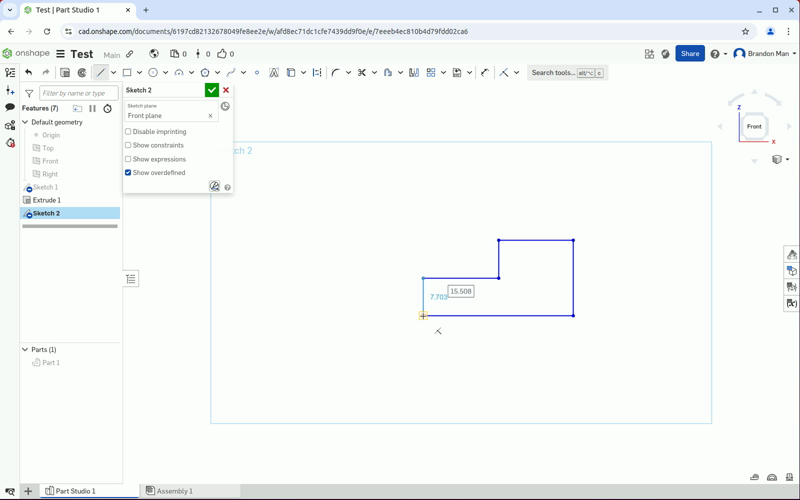
mouse_move(512, 265)
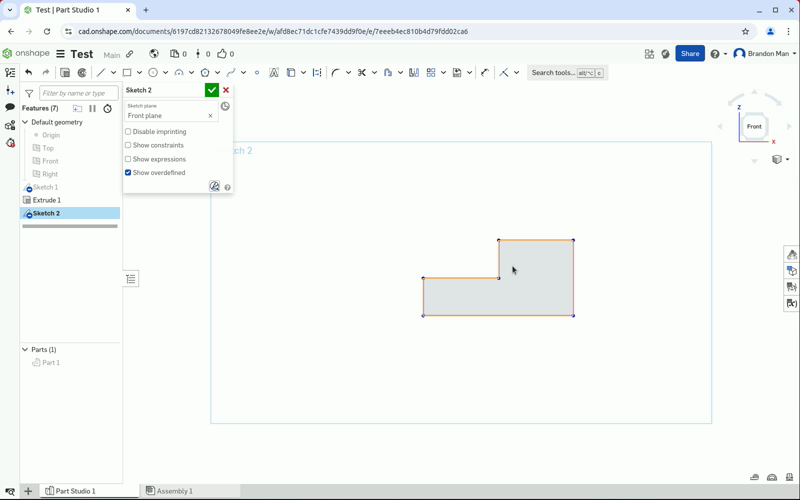
click(512, 265)
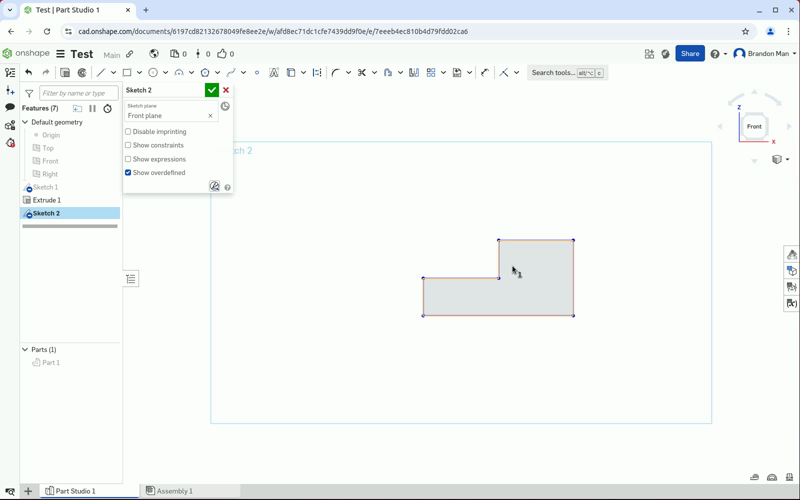
mouse_move(73, 352)
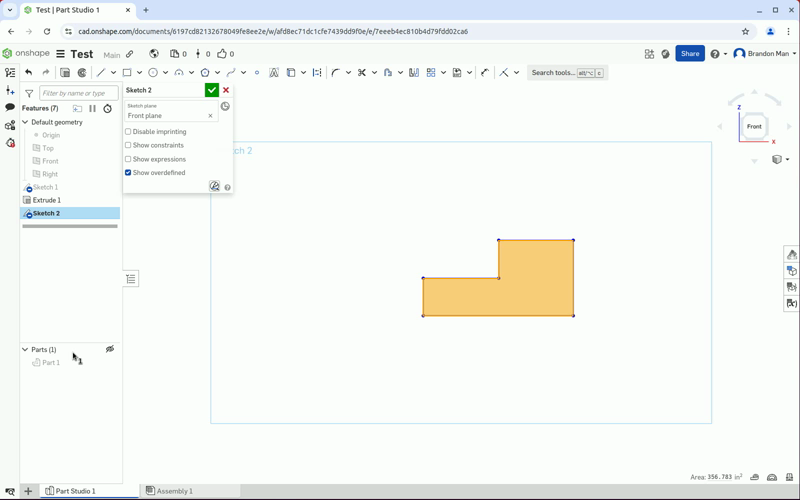
key(shift+y)
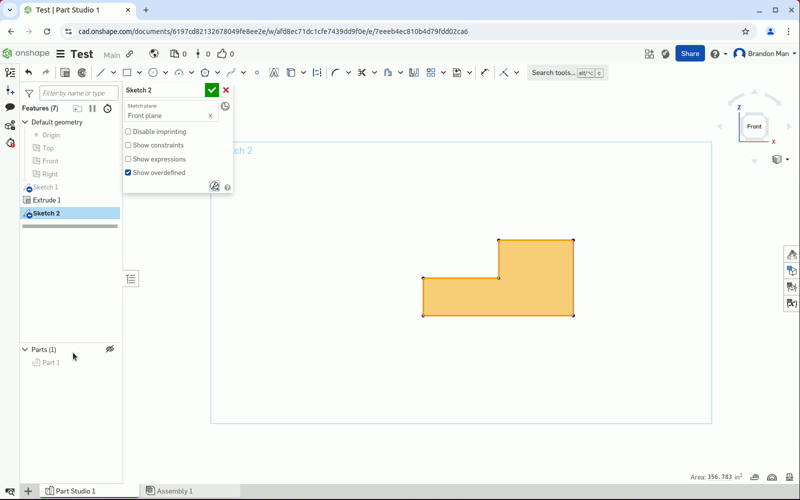
key(shift+e)
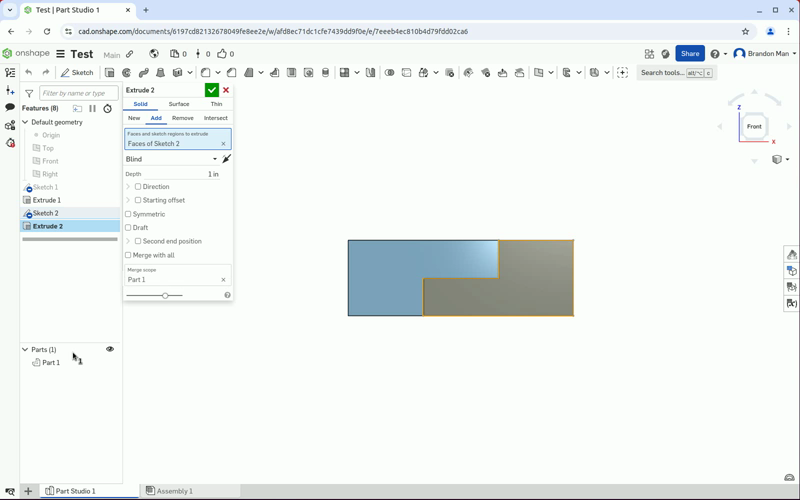
mouse_move(143, 106)
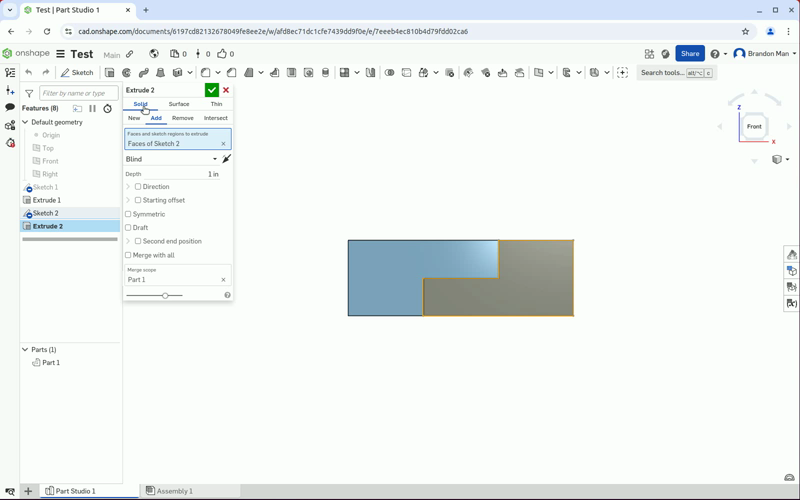
click(143, 106)
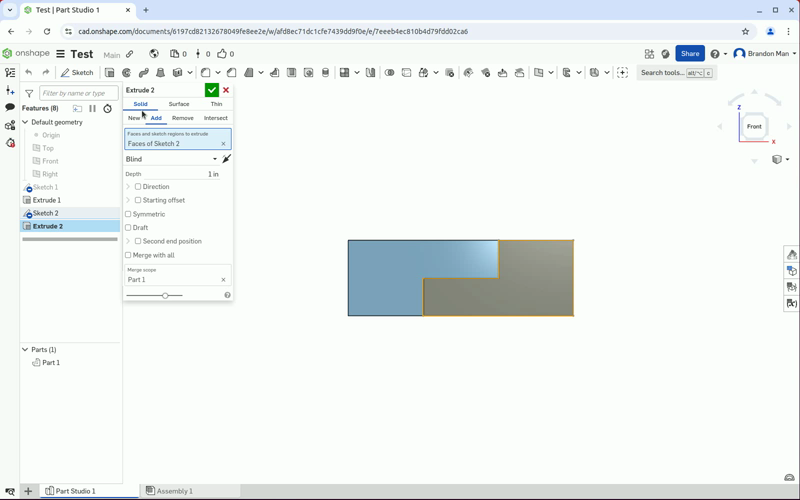
mouse_move(137, 120)
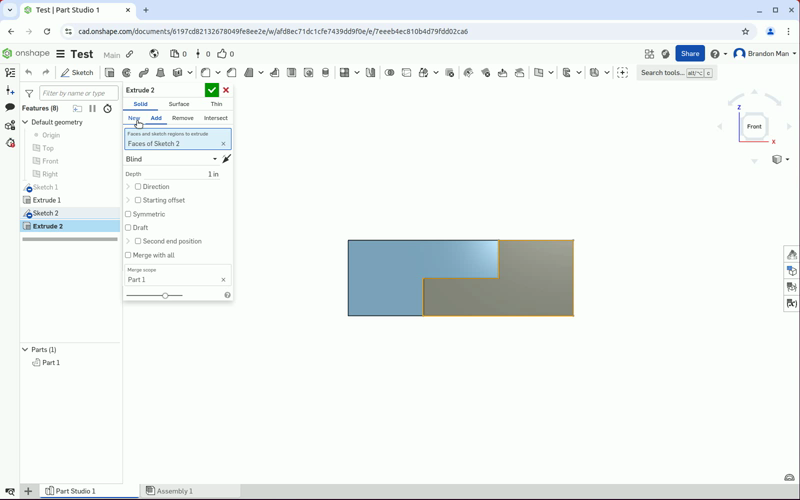
click(137, 120)
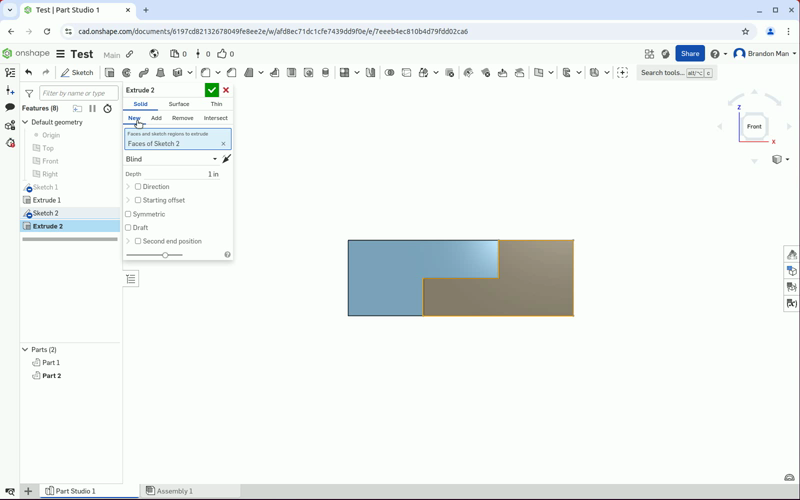
key(tab, 4)
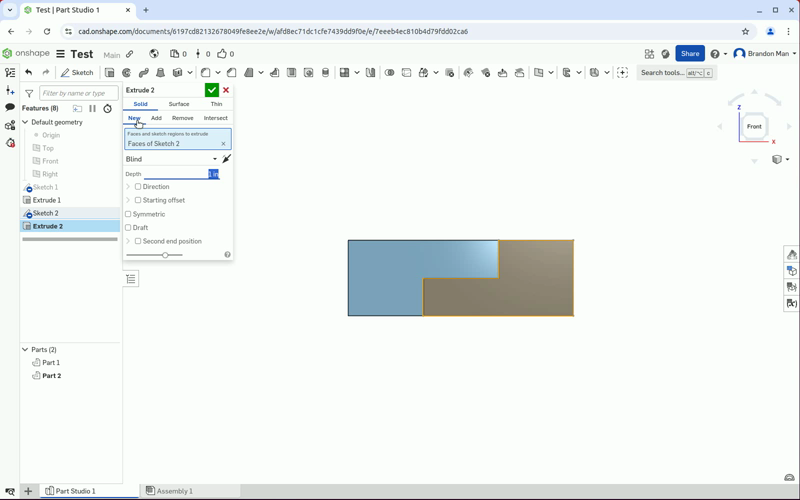
text(7.703)
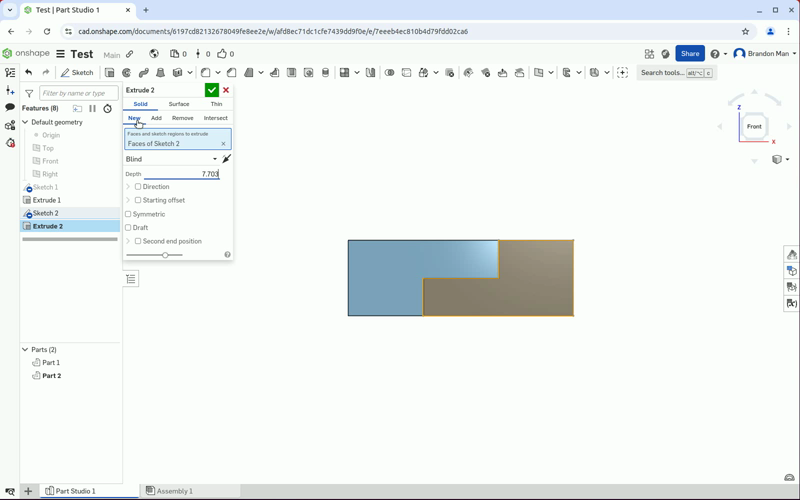
key(enter)
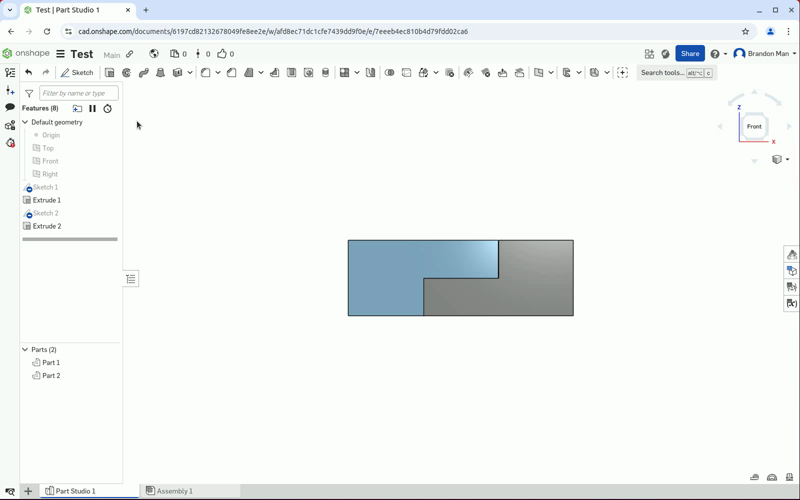
key(shift+h)
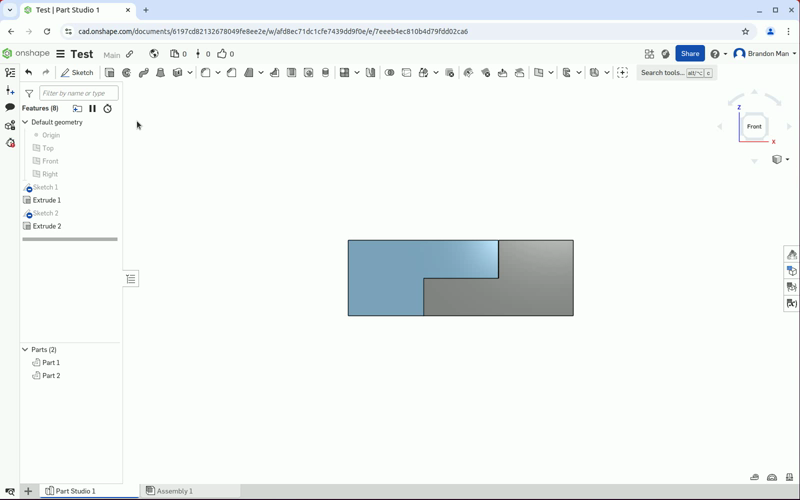
key(shift+h)
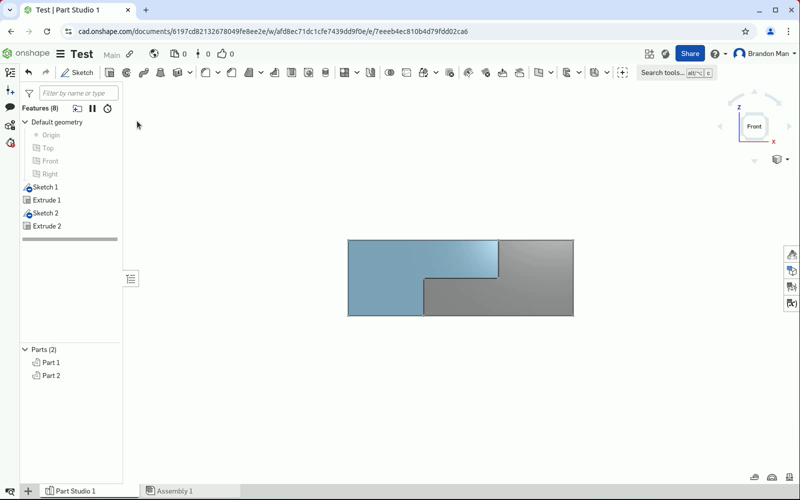
key(shift+7)
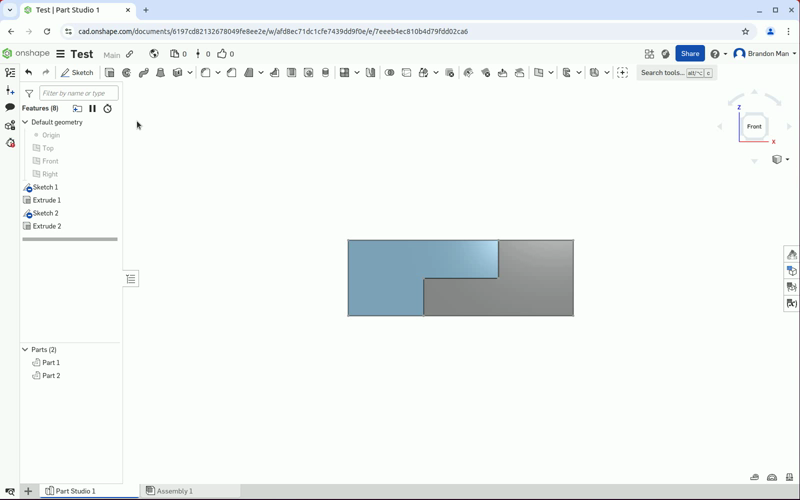
key(left, 2)
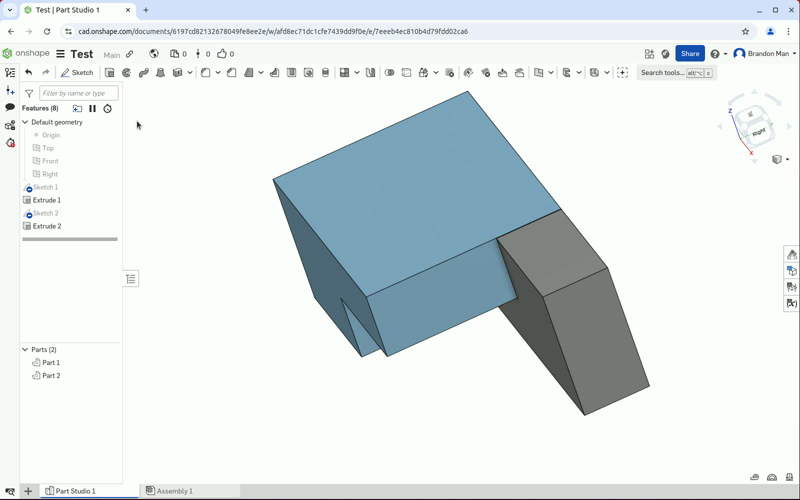
key(down, 2)
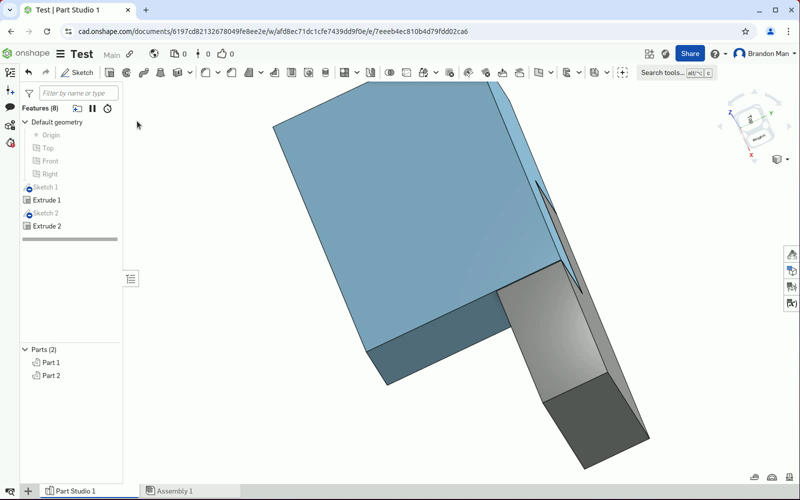
key(up, 2)
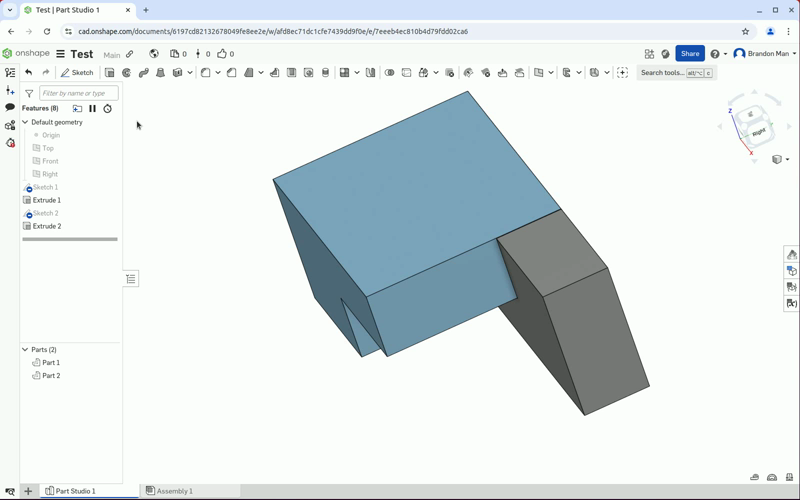
key(right, 2)
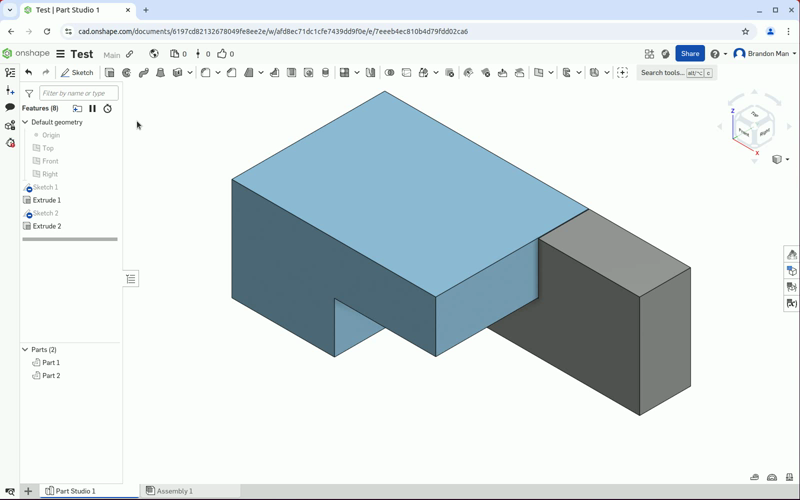
mouse_move(73, 189)
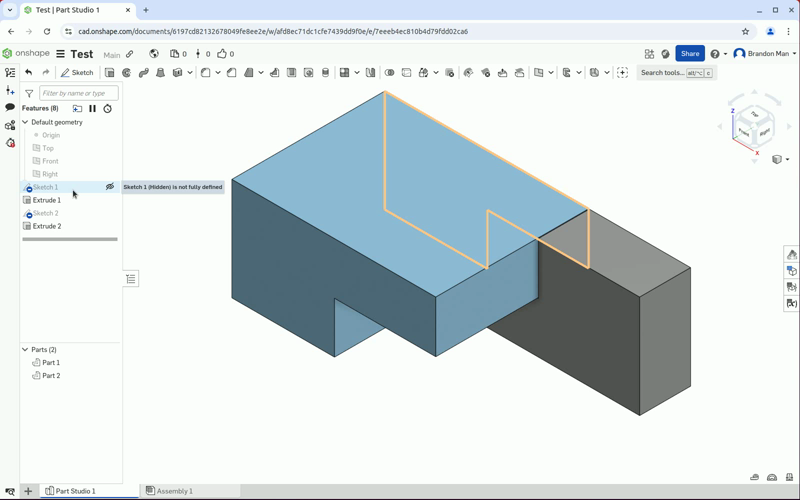
click(73, 189)